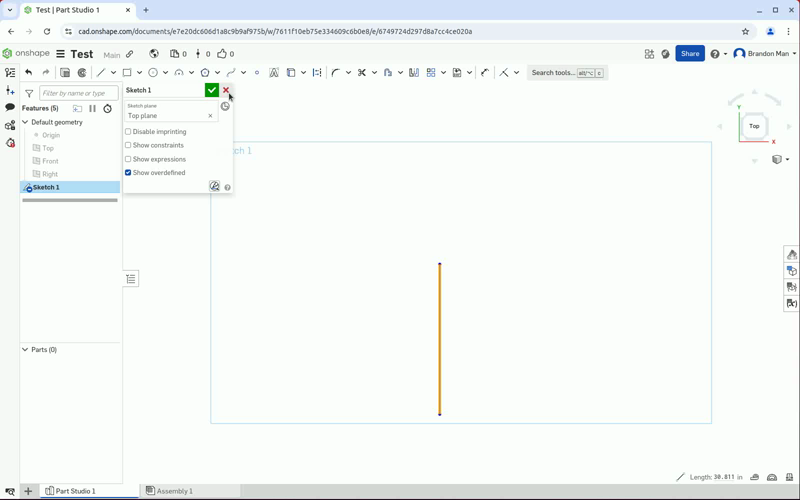
key(shift+h)
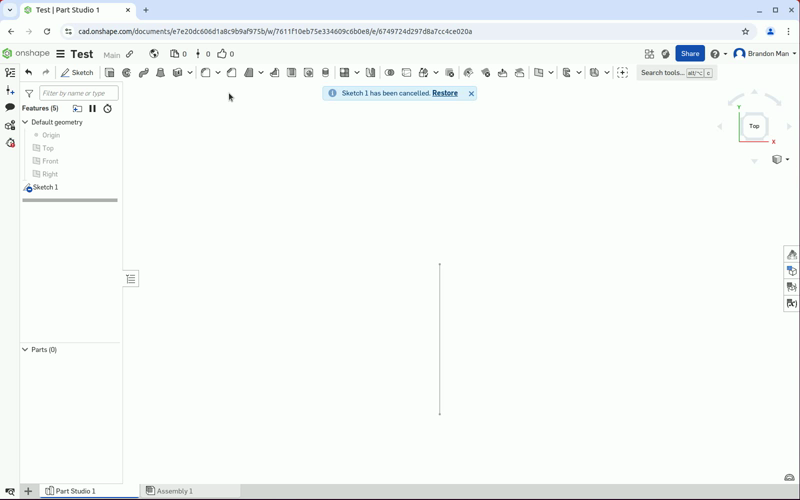
mouse_move(73, 352)
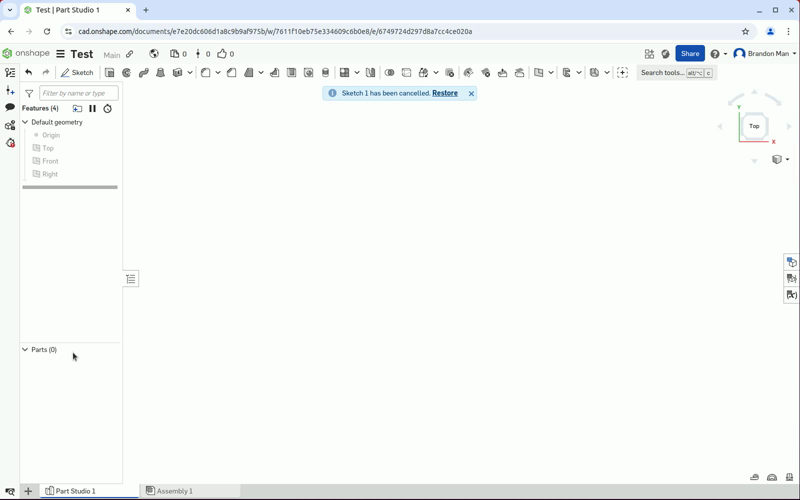
key(y)
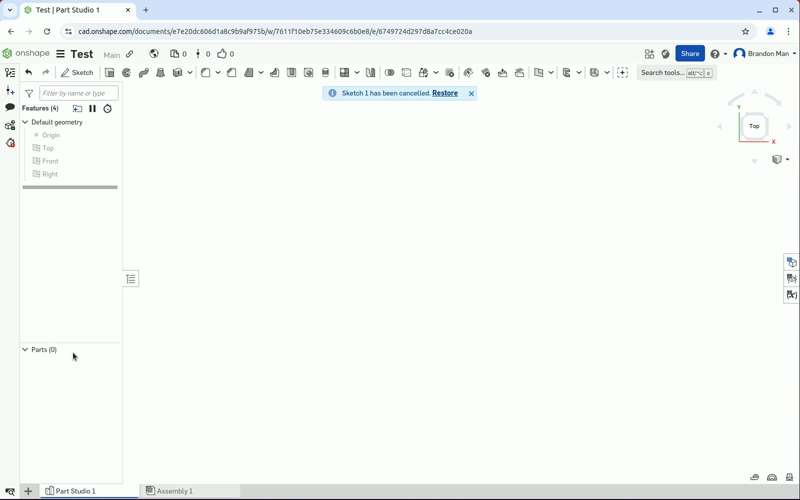
key(shift+p)
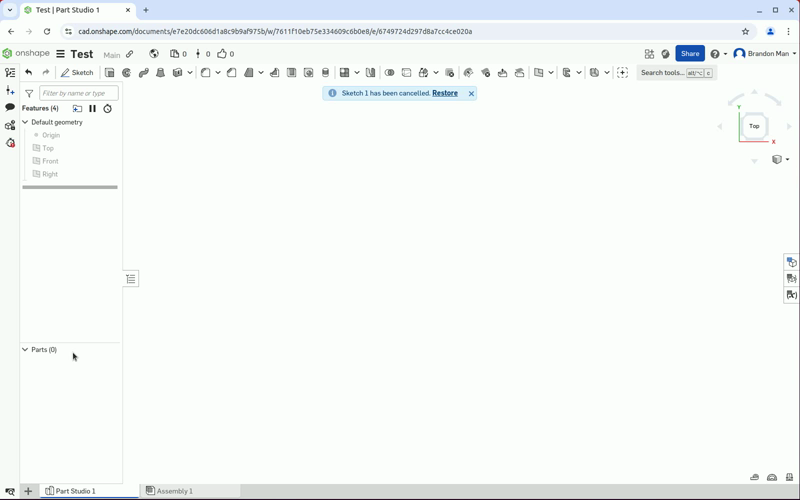
key(space)
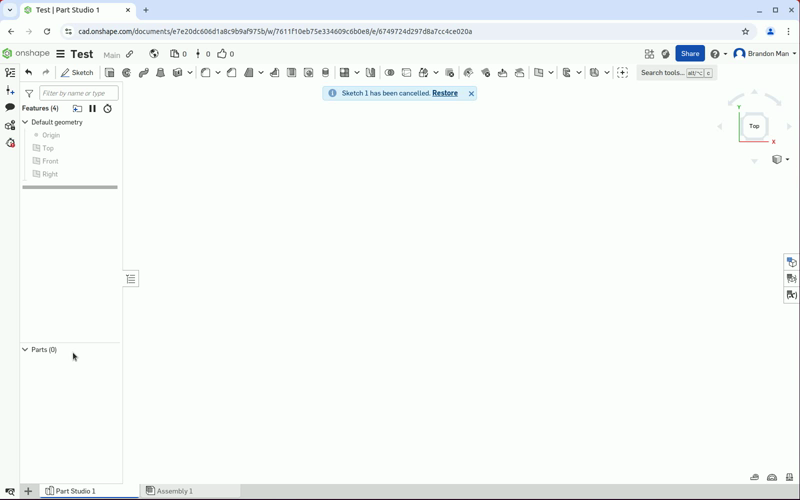
key_down(shift)
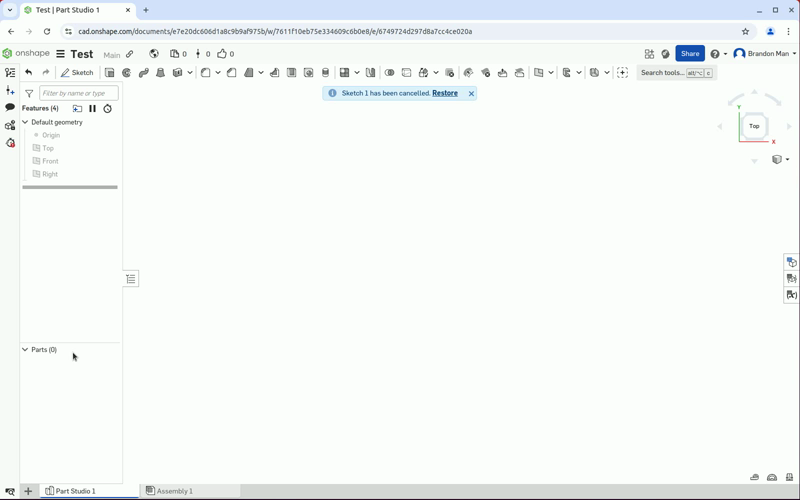
key(up)
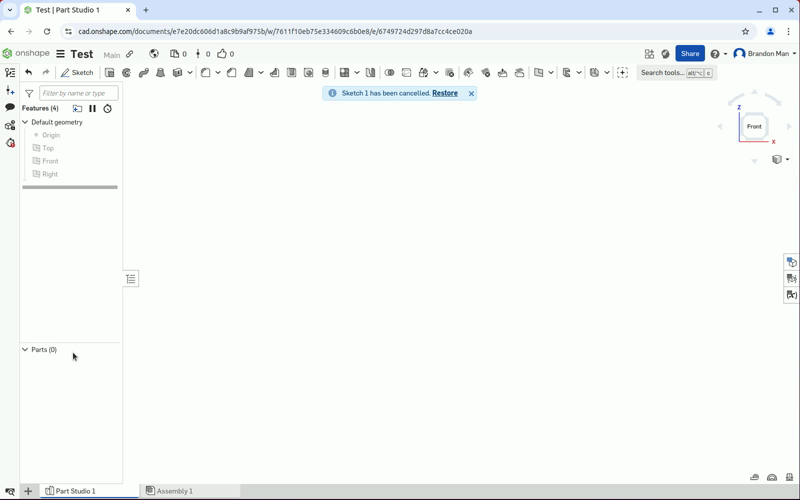
key_up(shift)
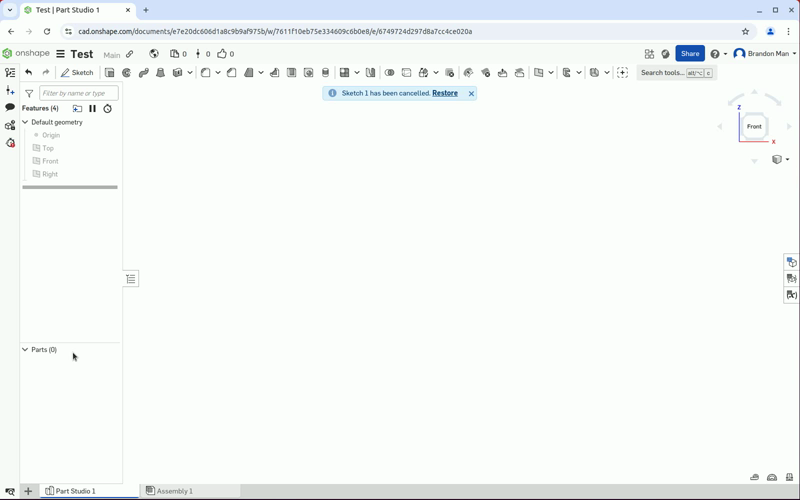
mouse_move(73, 352)
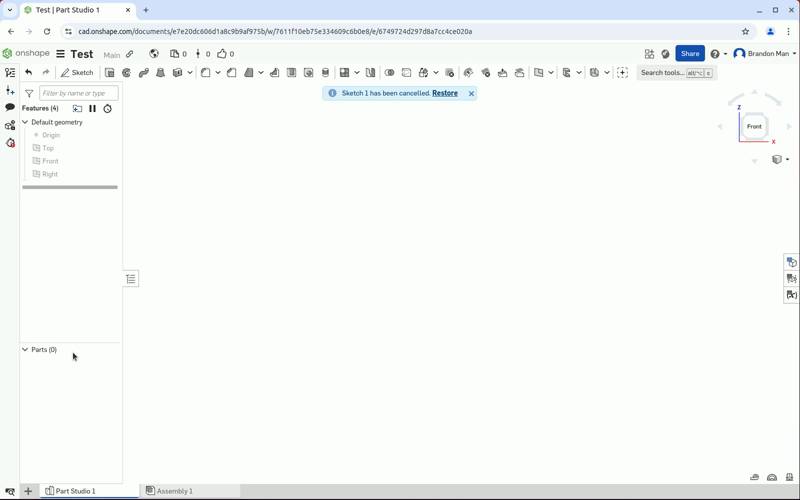
key(shift+y)
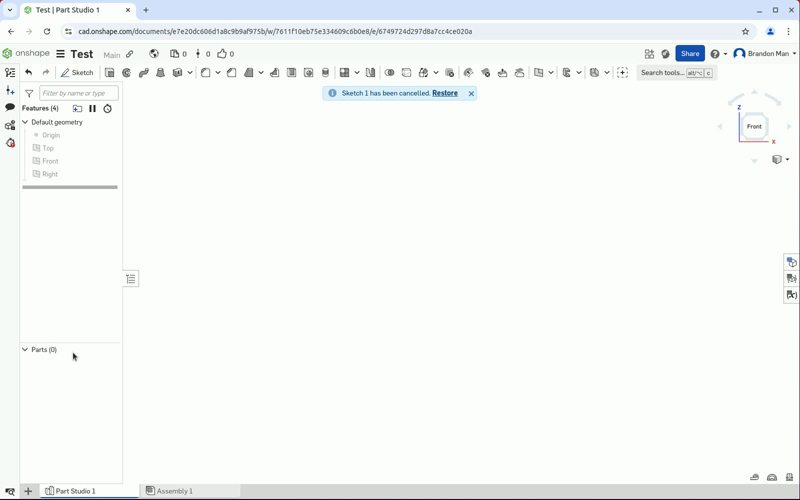
key(shift+s)
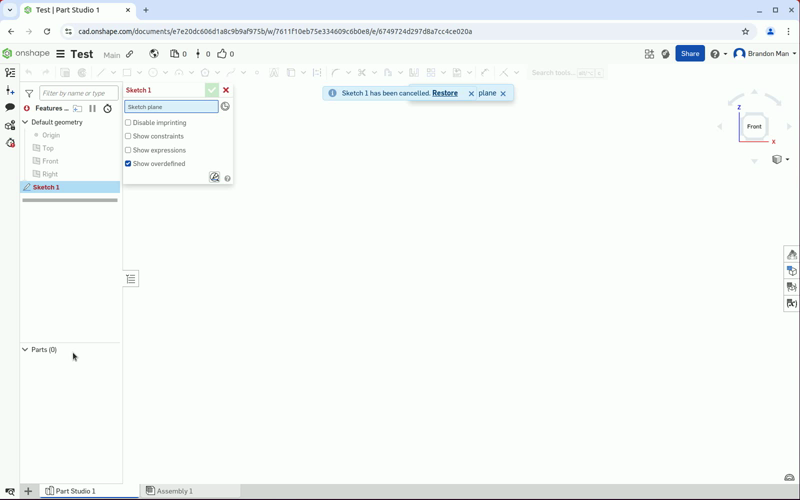
mouse_move(73, 163)
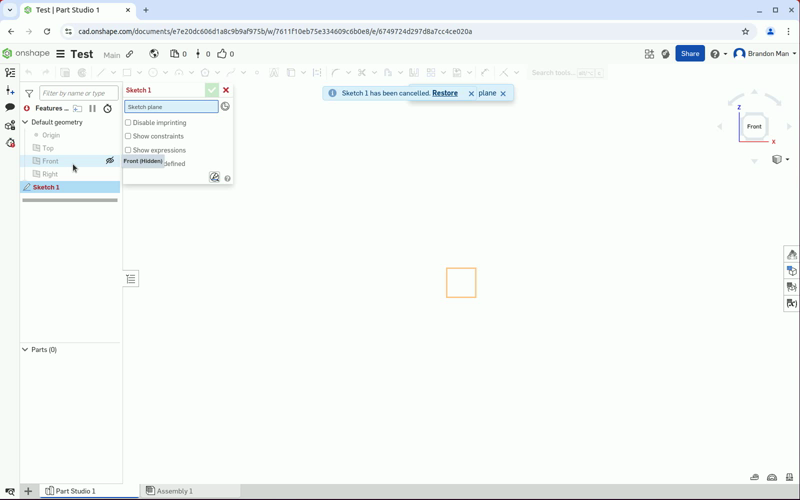
click(73, 163)
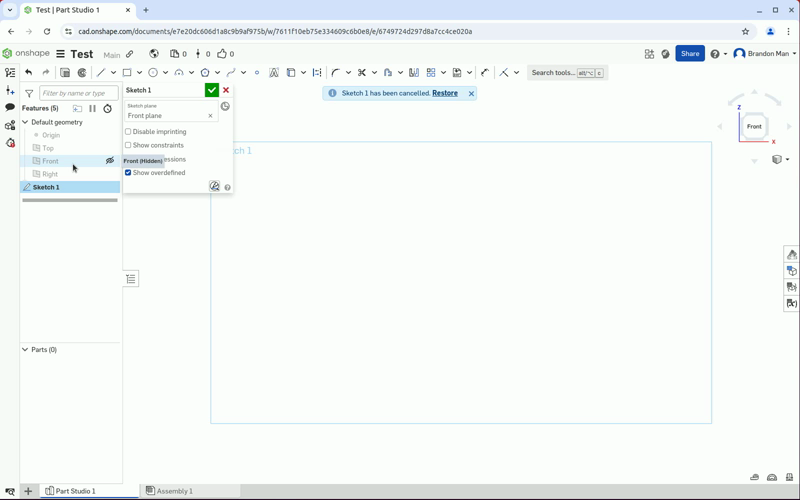
mouse_move(73, 352)
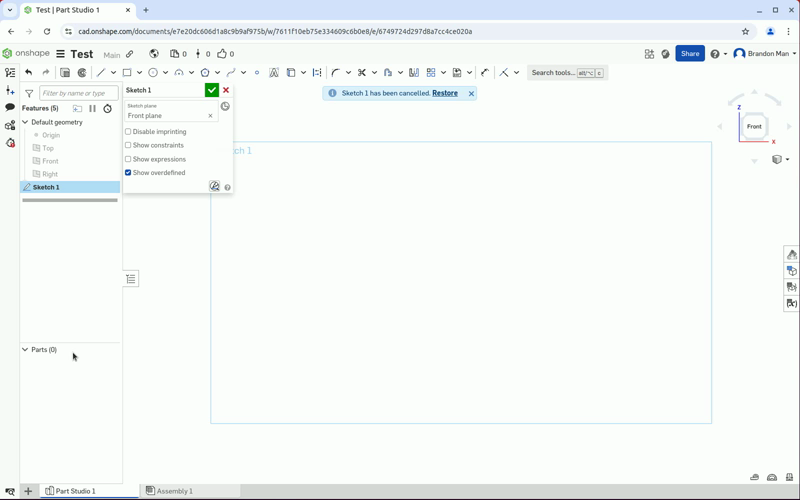
key(y)
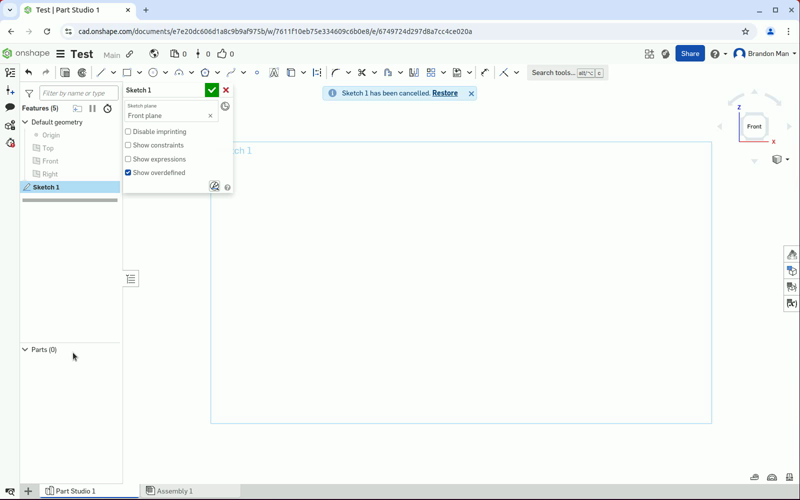
key(l)
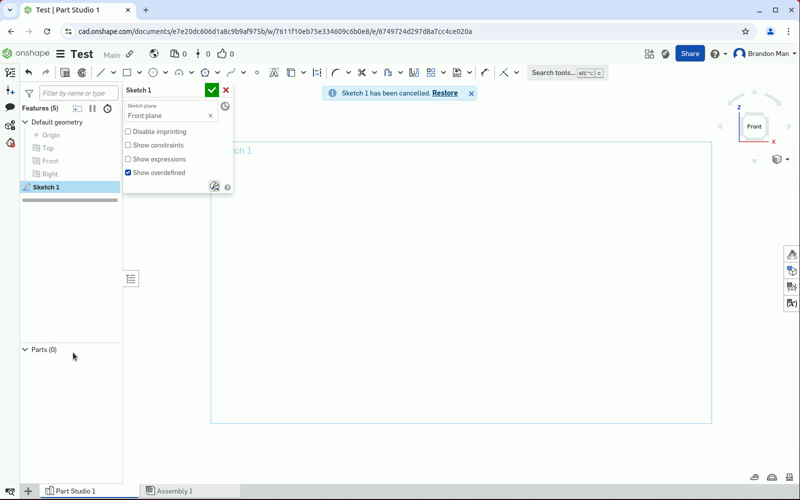
key_down(shift)
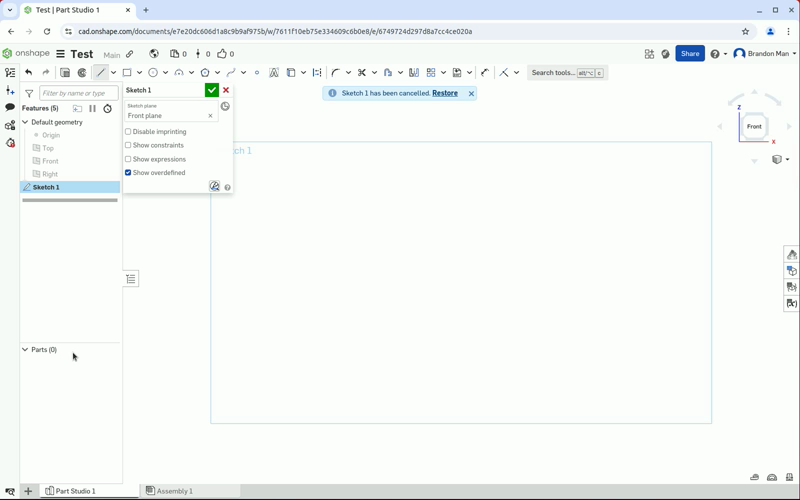
mouse_move(460, 282)
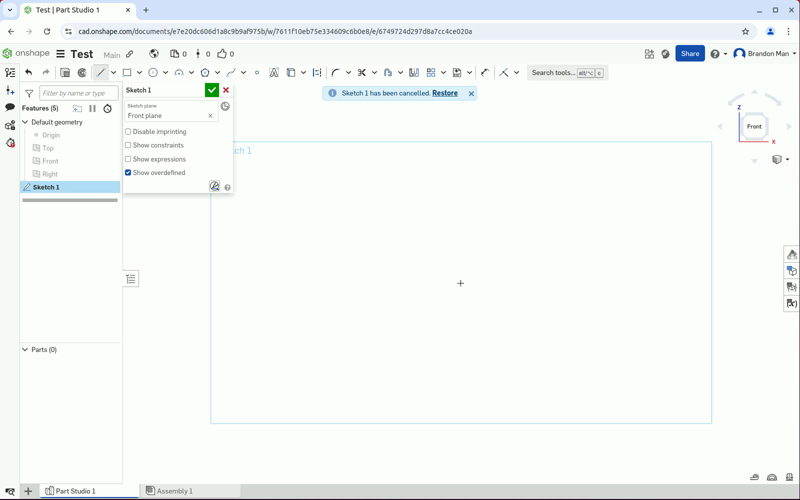
click(460, 282)
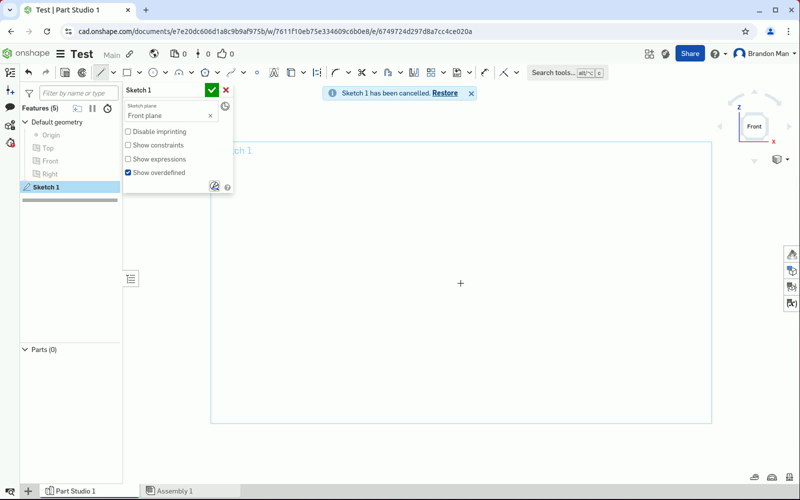
key_up(shift)
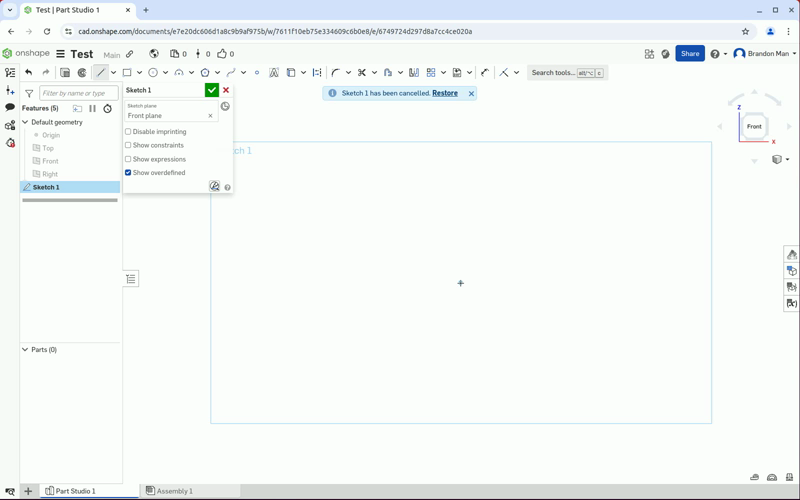
key_down(shift)
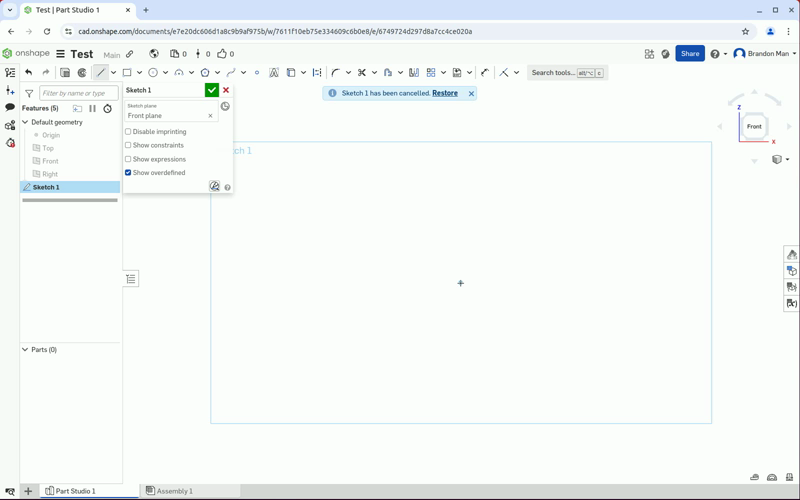
mouse_move(553, 282)
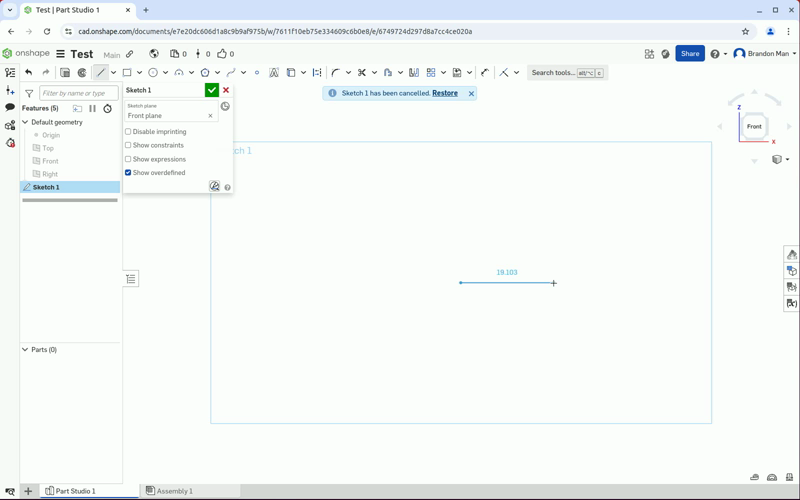
click(553, 282)
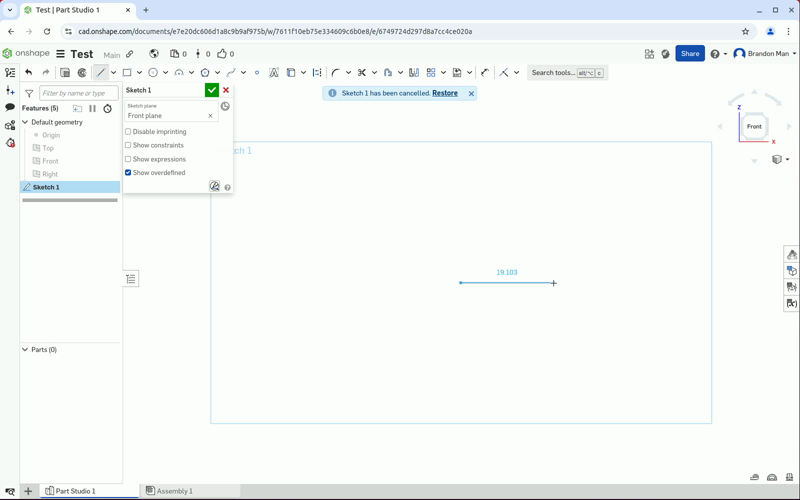
key_up(shift)
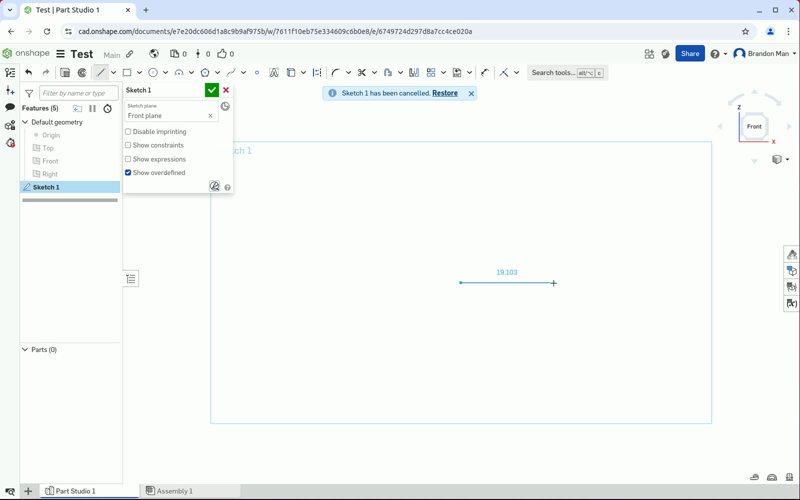
key_down(shift)
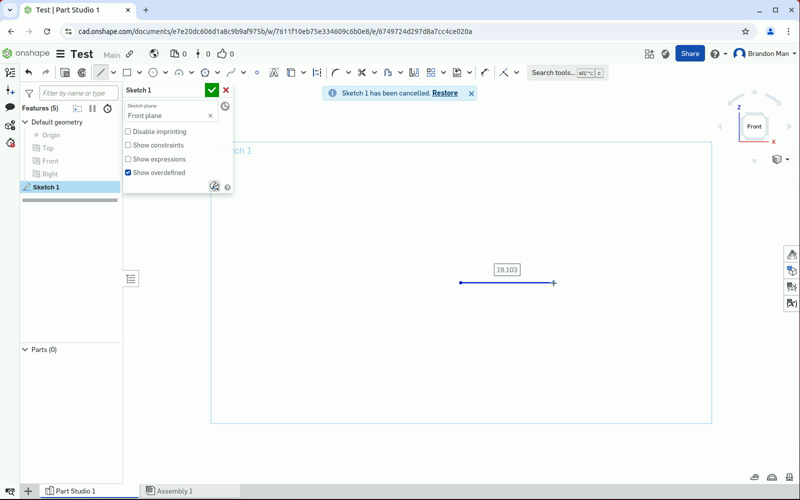
mouse_move(583, 282)
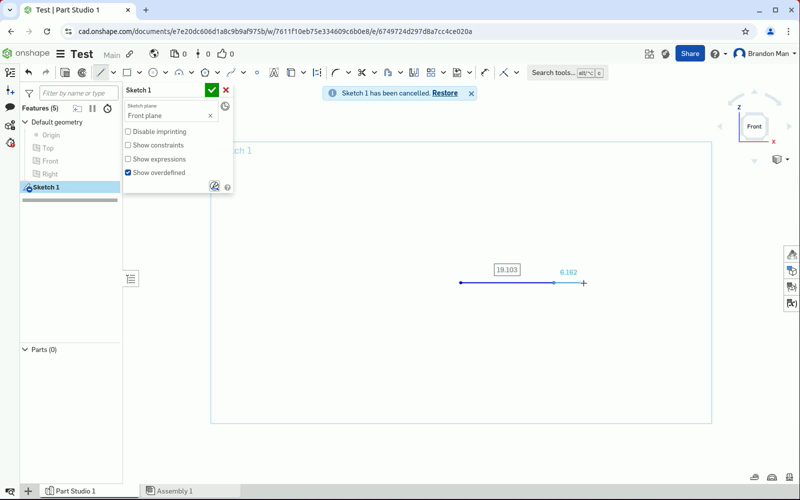
mouse_move(553, 262)
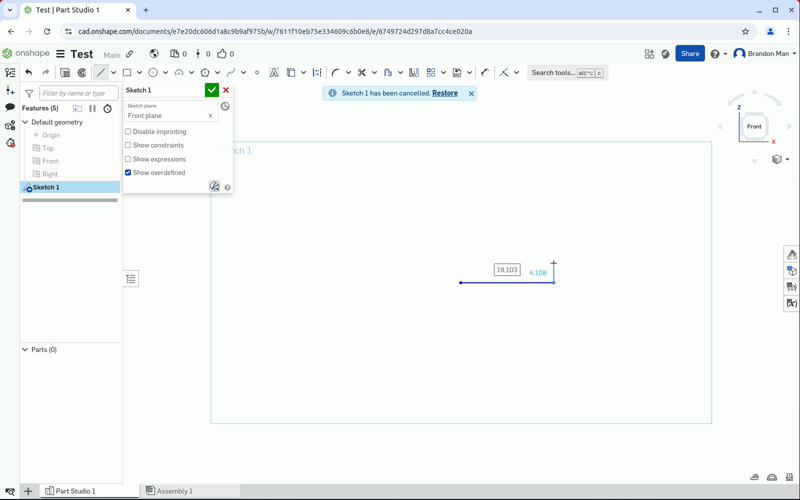
click(553, 262)
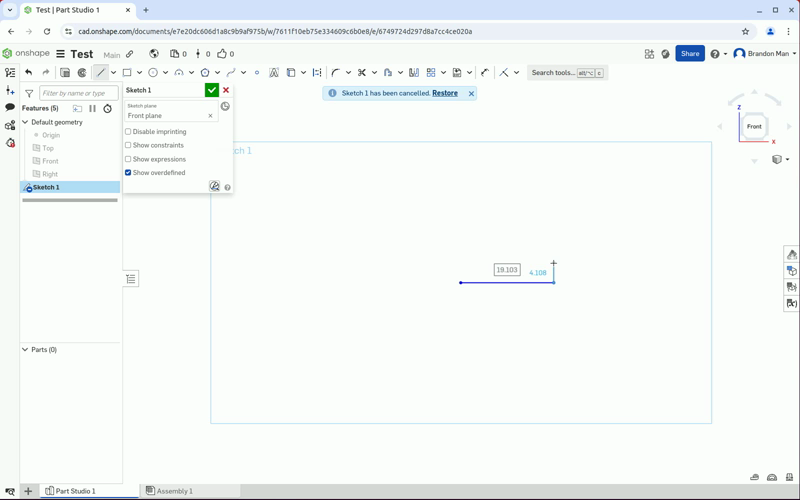
key_up(shift)
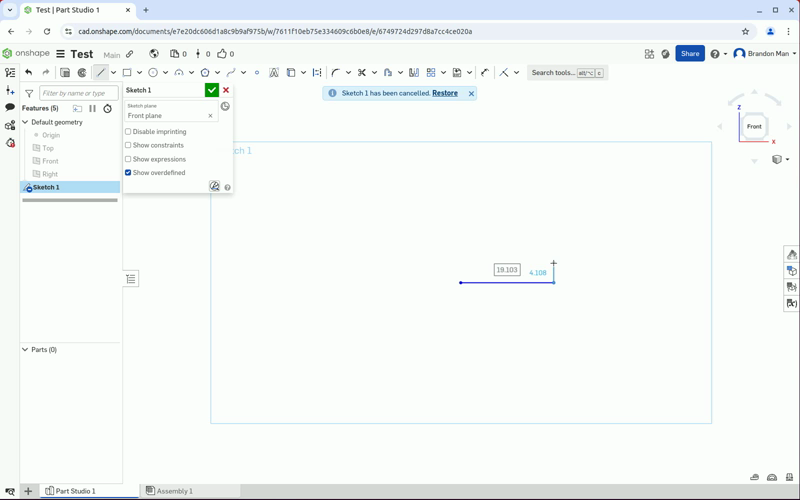
key_down(shift)
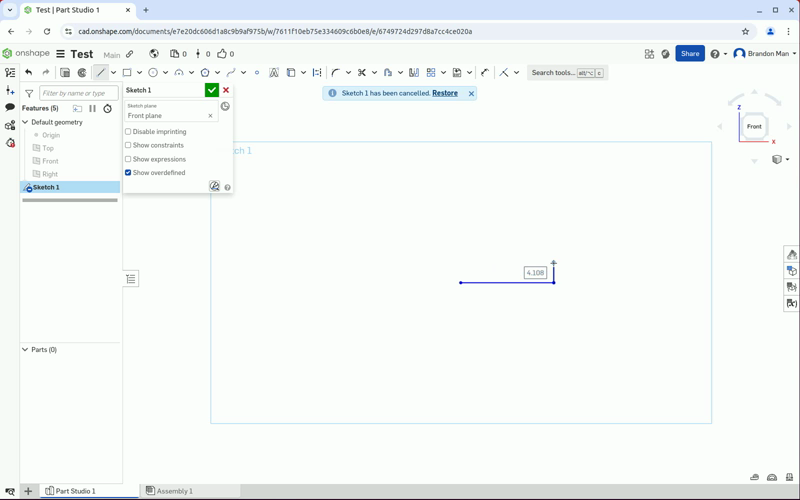
mouse_move(460, 262)
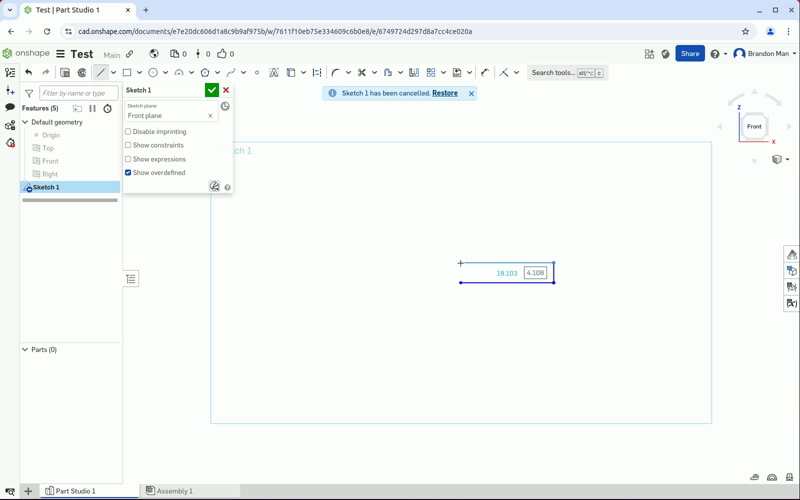
click(460, 262)
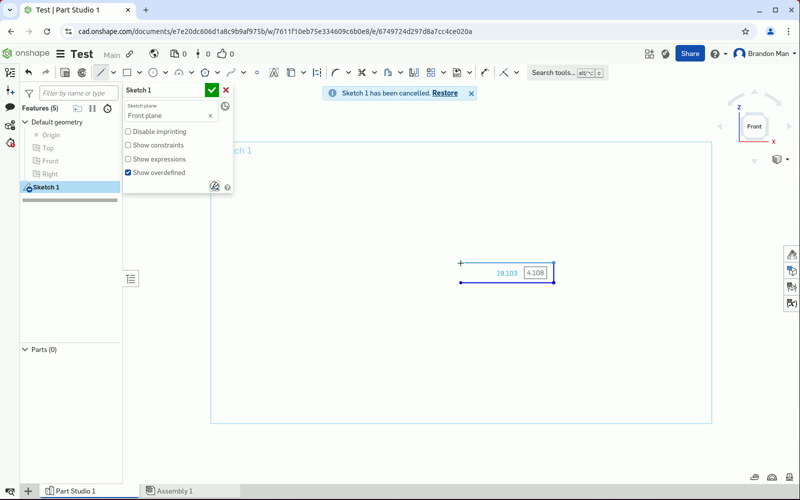
key_up(shift)
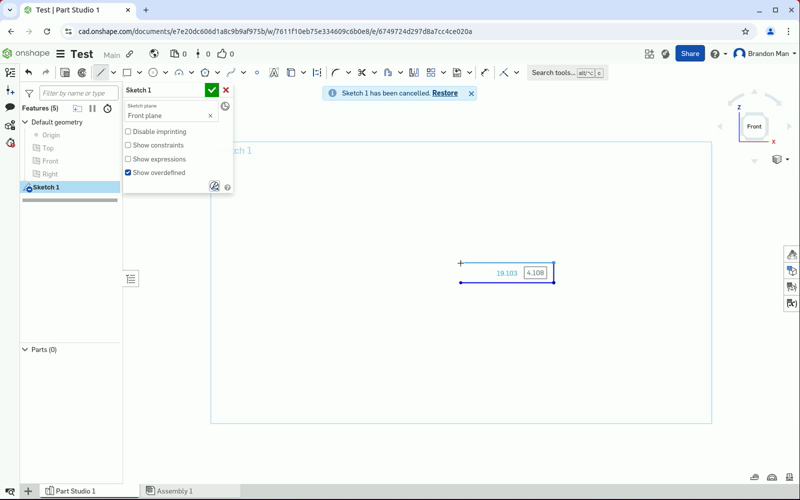
mouse_move(490, 262)
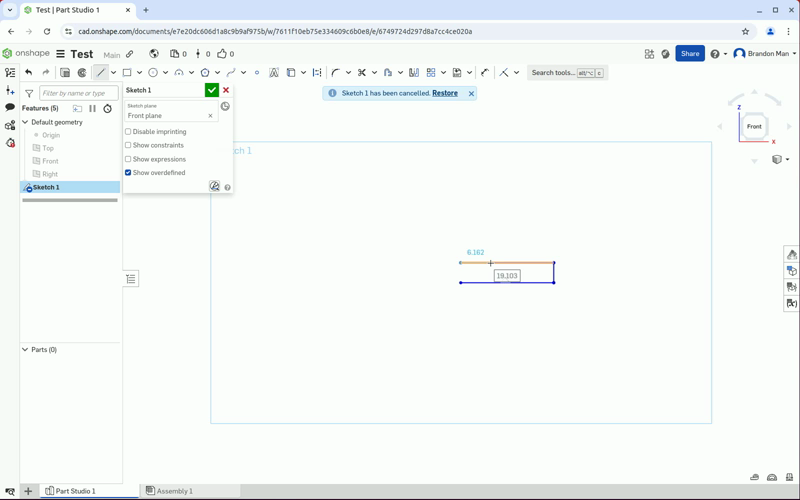
key_down(shift)
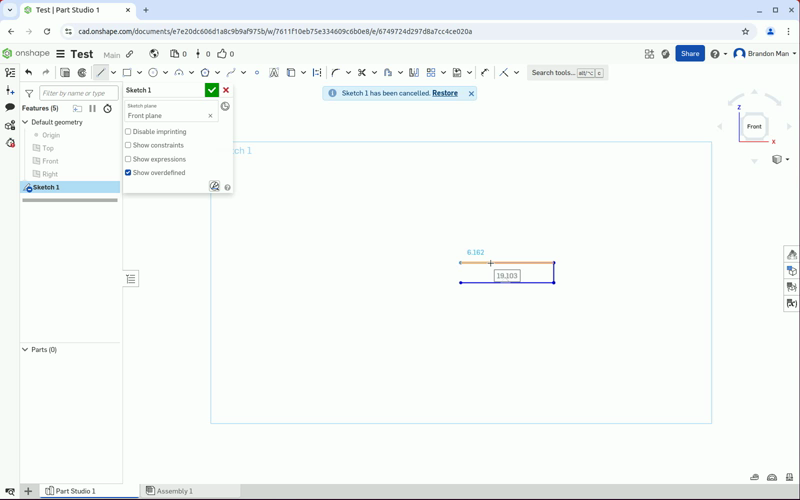
mouse_move(460, 282)
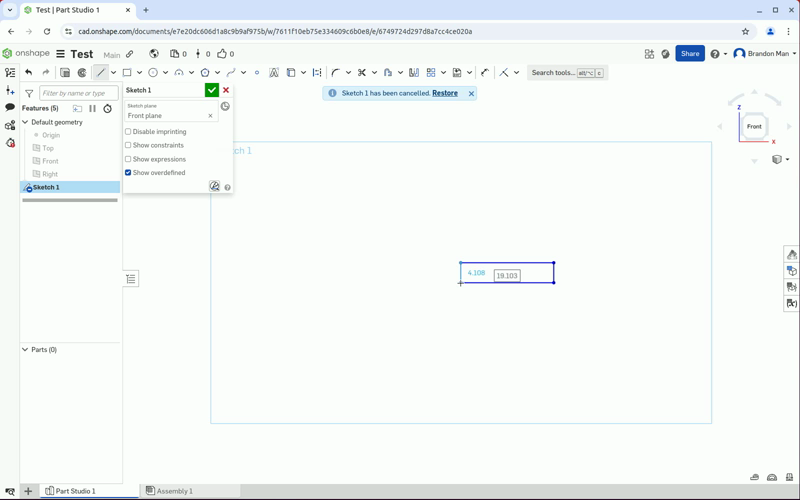
key_up(shift)
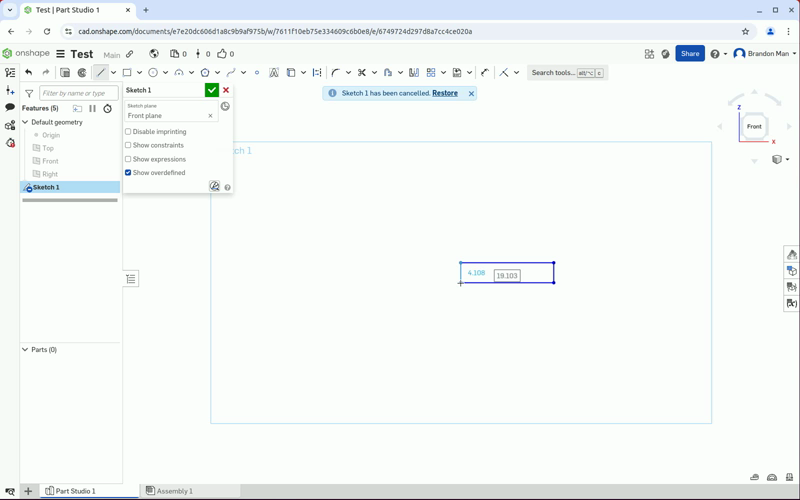
click(460, 282)
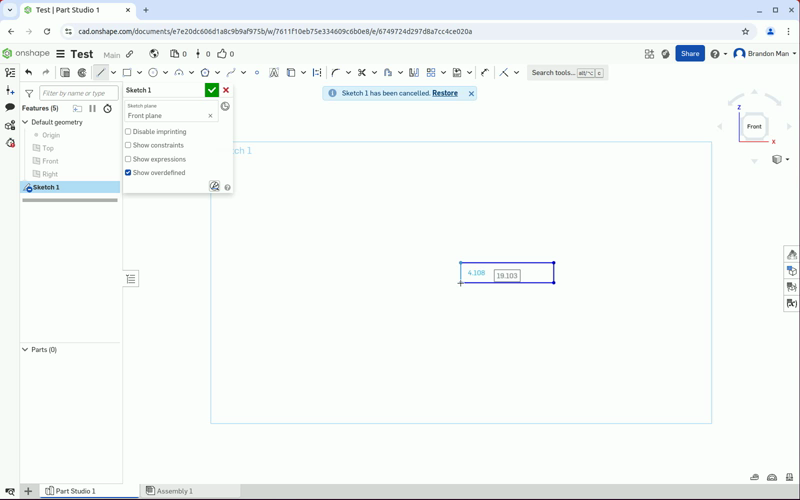
key(esc)
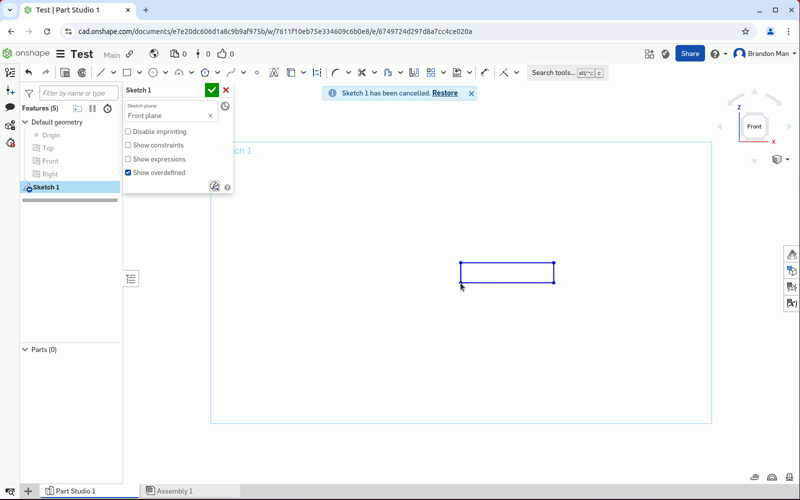
mouse_move(465, 279)
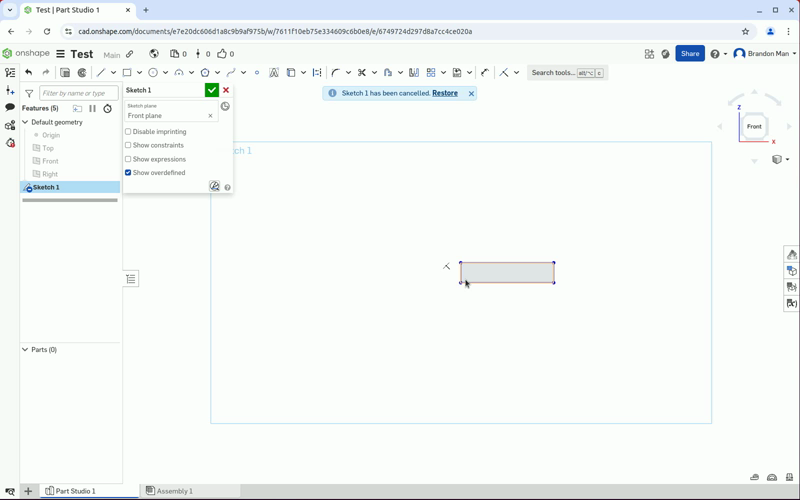
click(465, 279)
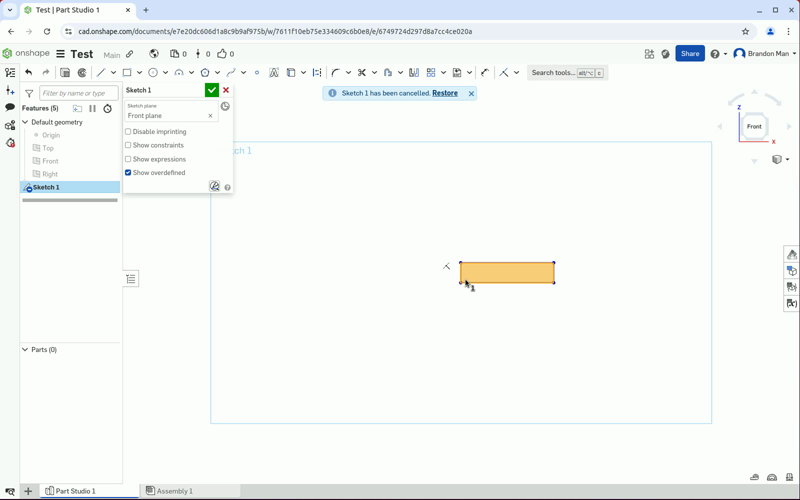
mouse_move(73, 352)
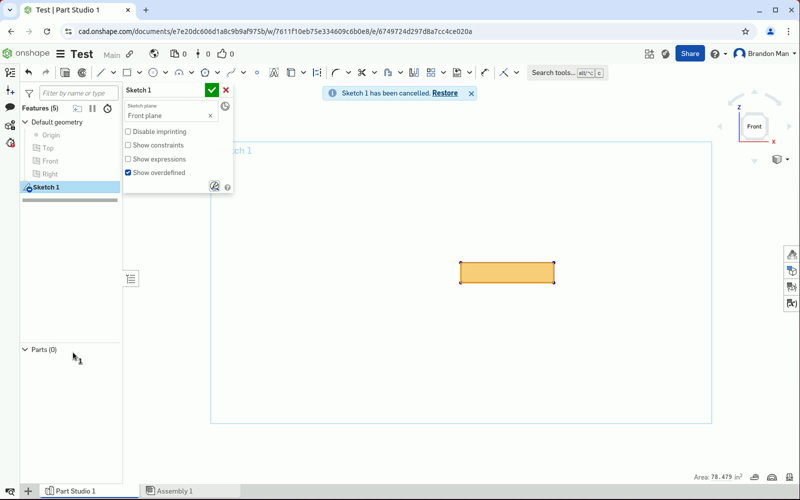
key(shift+y)
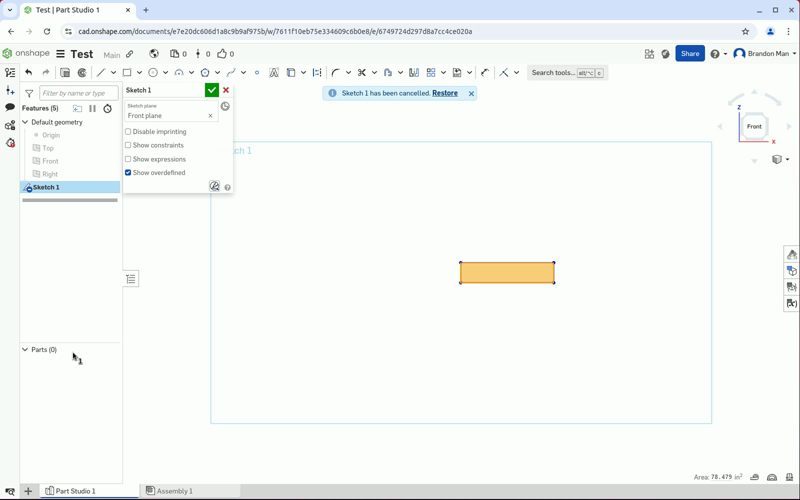
key(shift+e)
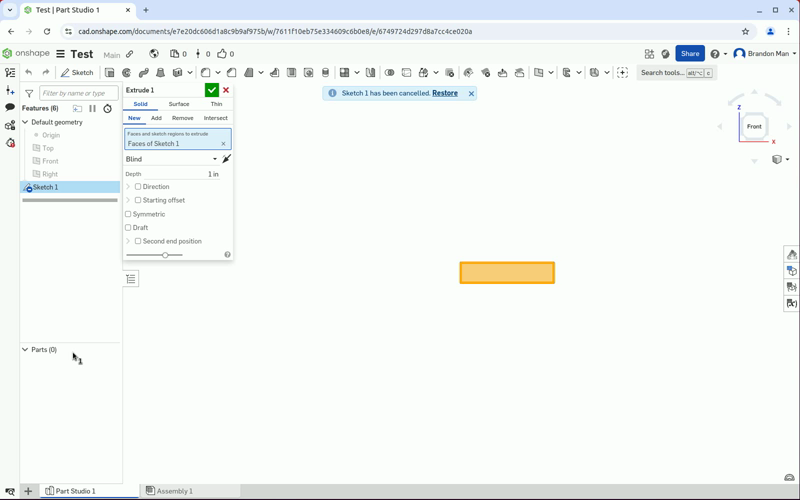
mouse_move(143, 106)
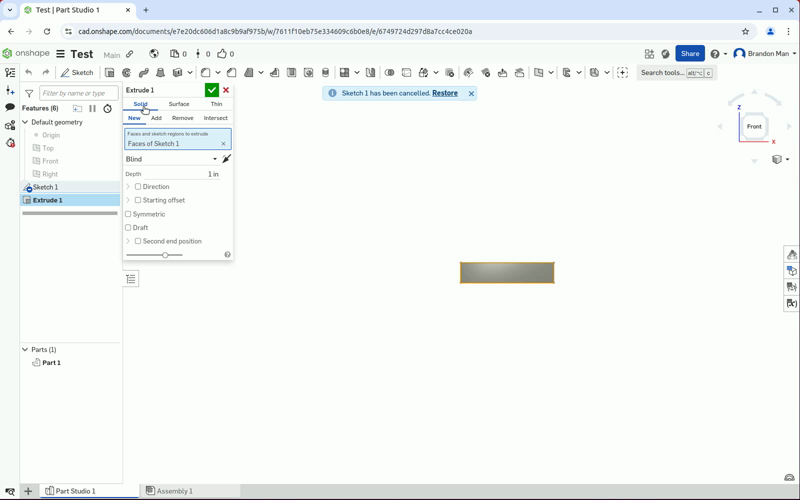
click(143, 106)
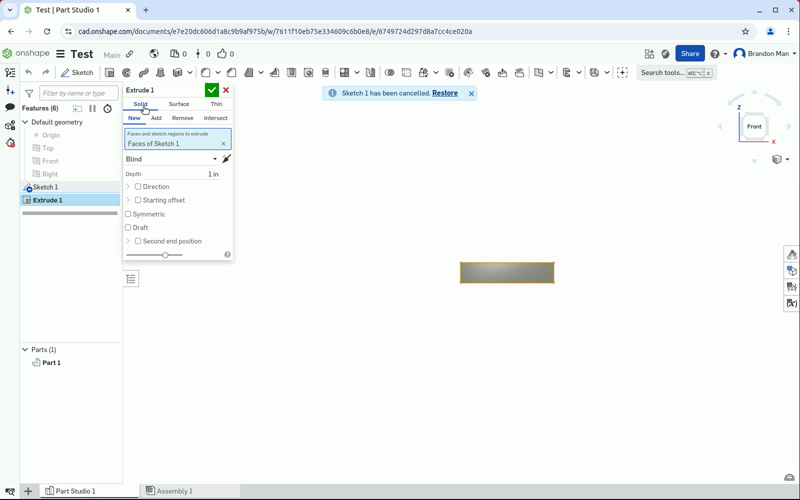
mouse_move(137, 120)
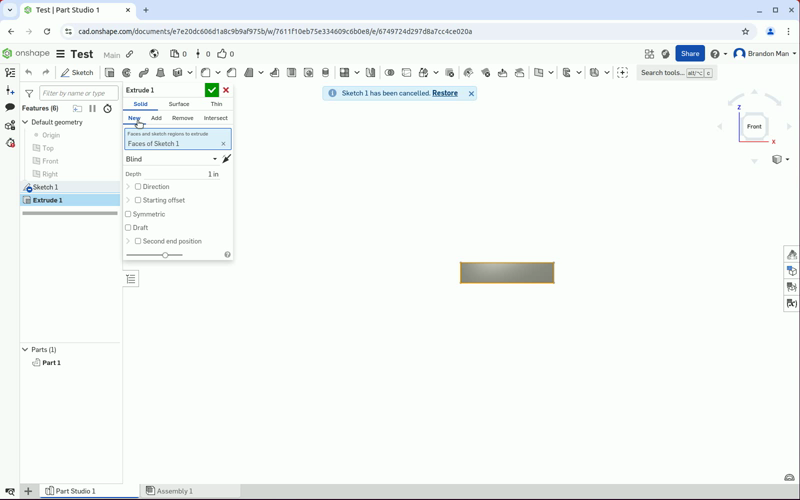
click(137, 120)
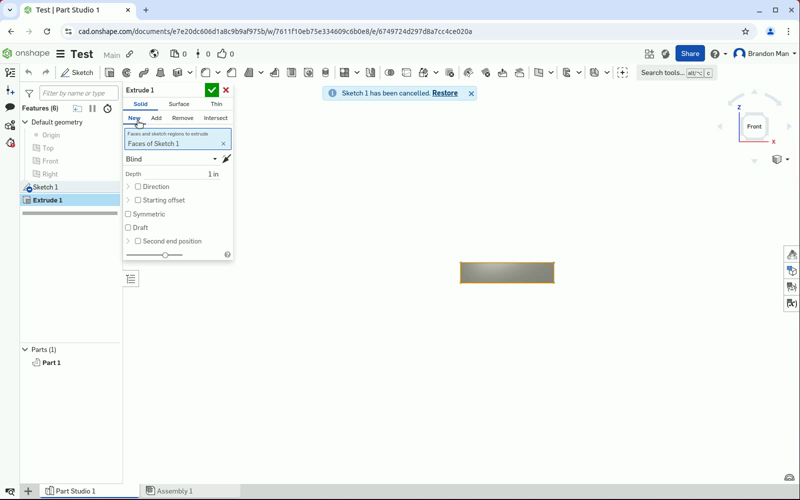
key(tab, 4)
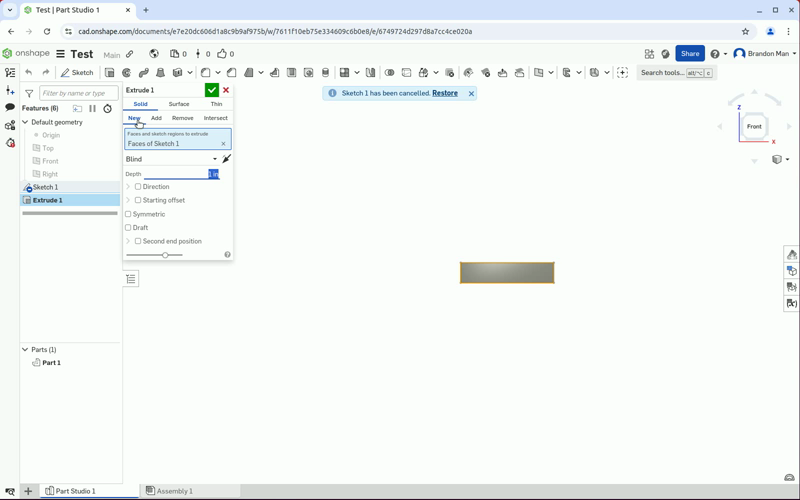
text(8.425)
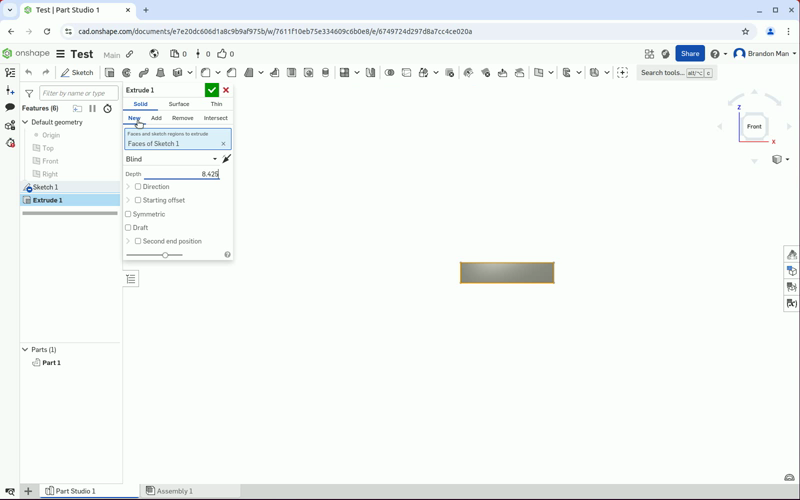
key(enter)
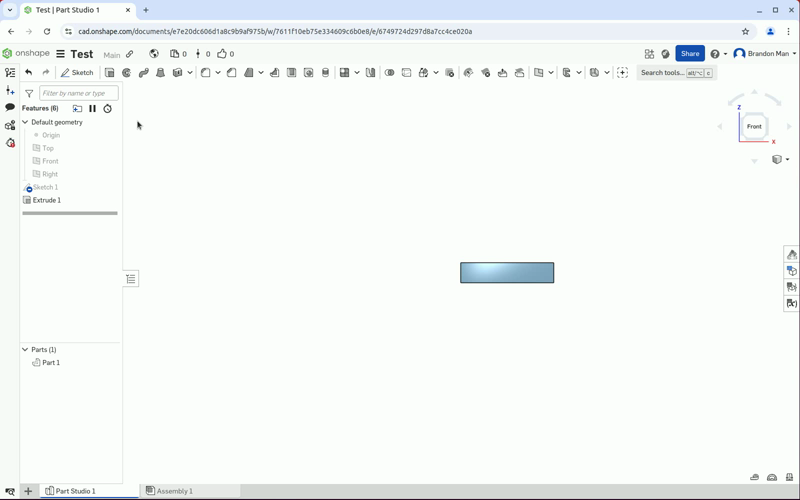
key(shift+h)
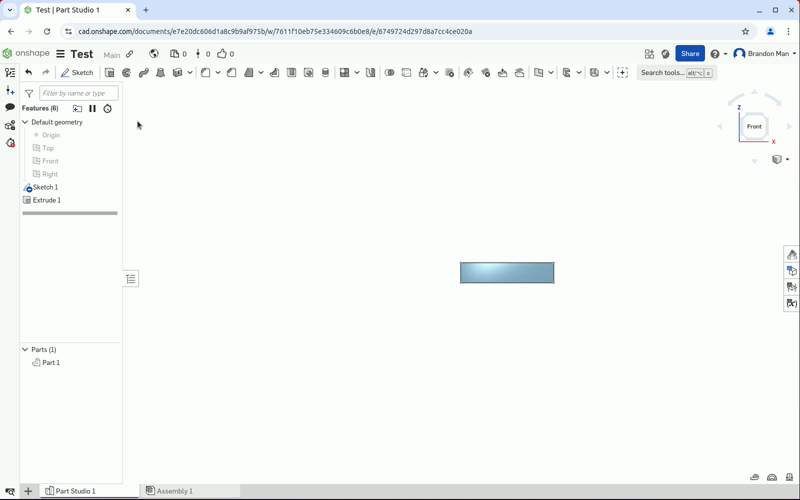
key(shift+h)
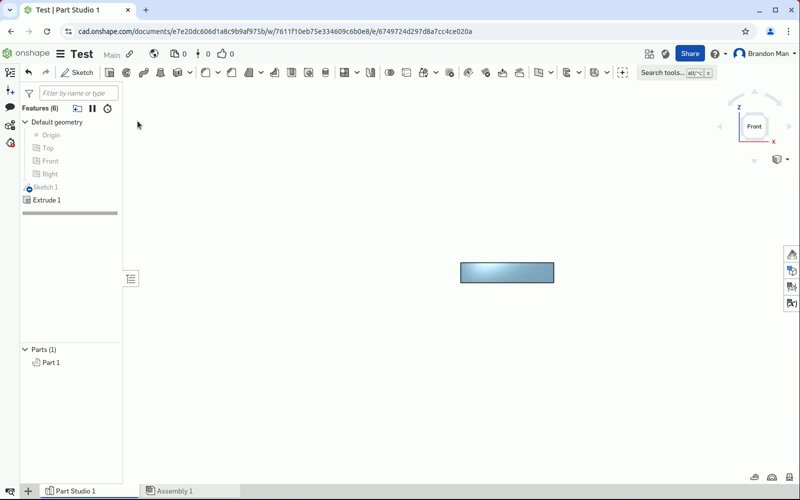
mouse_move(73, 189)
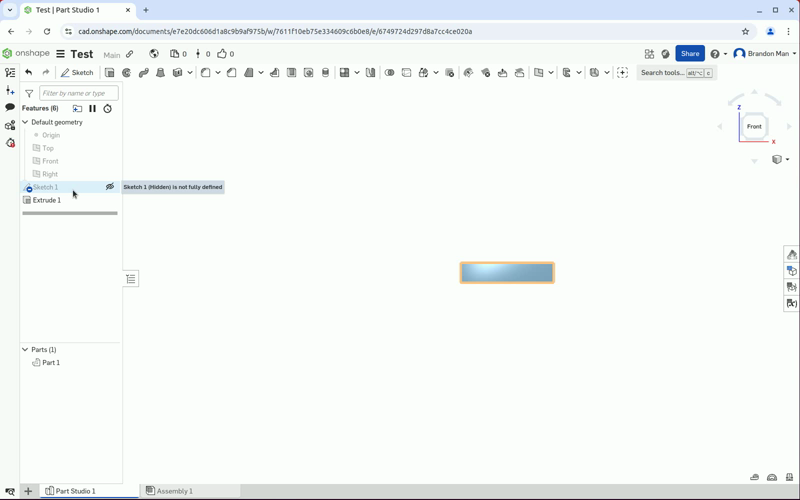
click(73, 189)
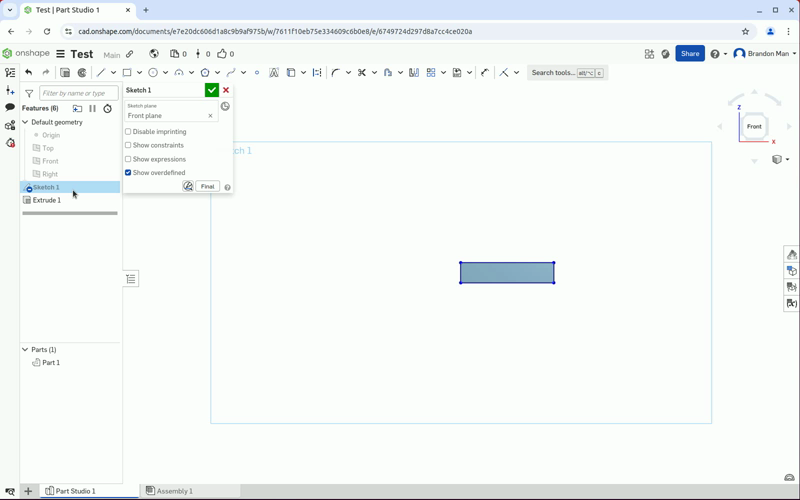
mouse_move(229, 92)
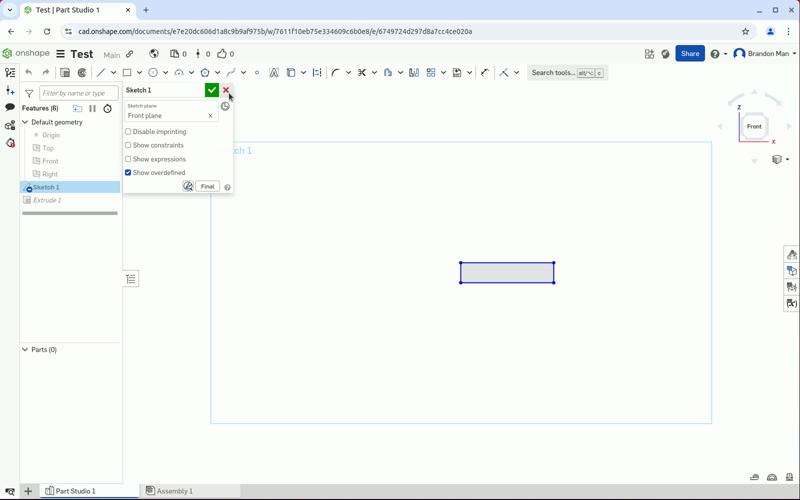
click(229, 92)
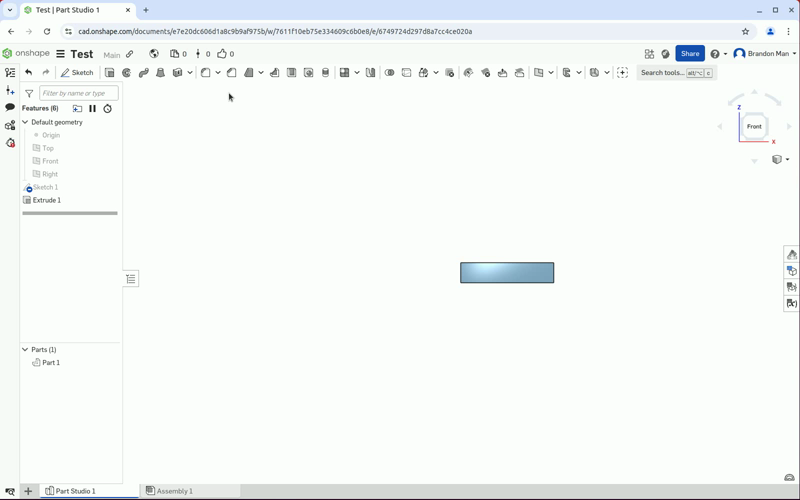
mouse_move(73, 352)
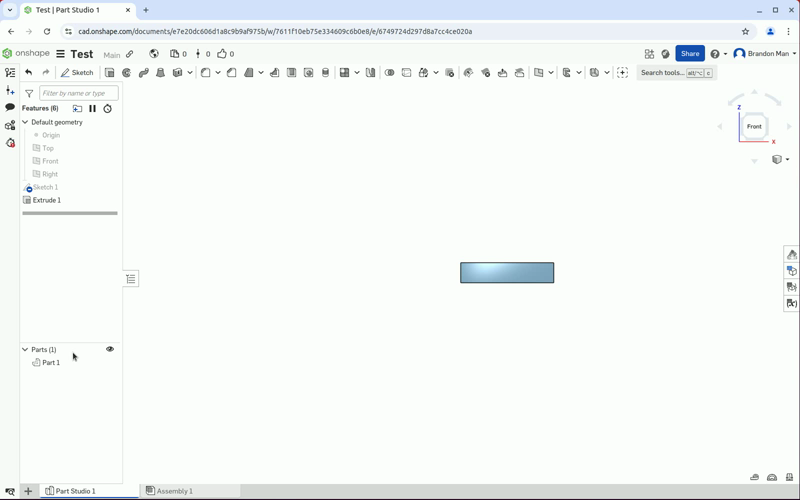
key(y)
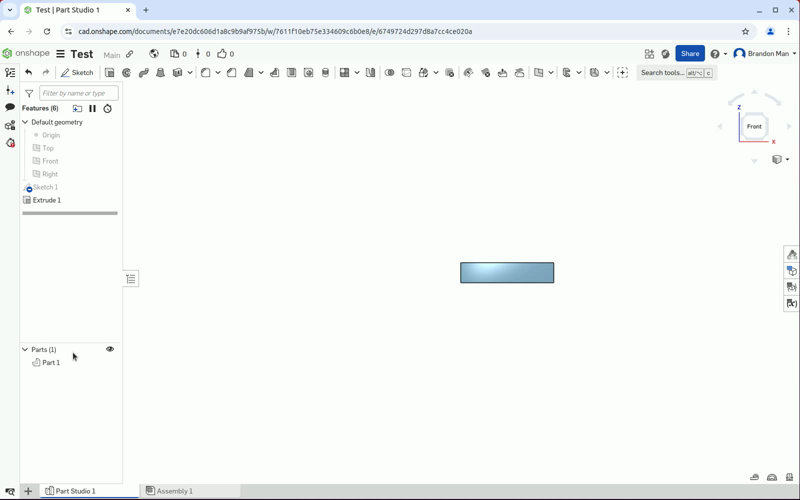
key(shift+p)
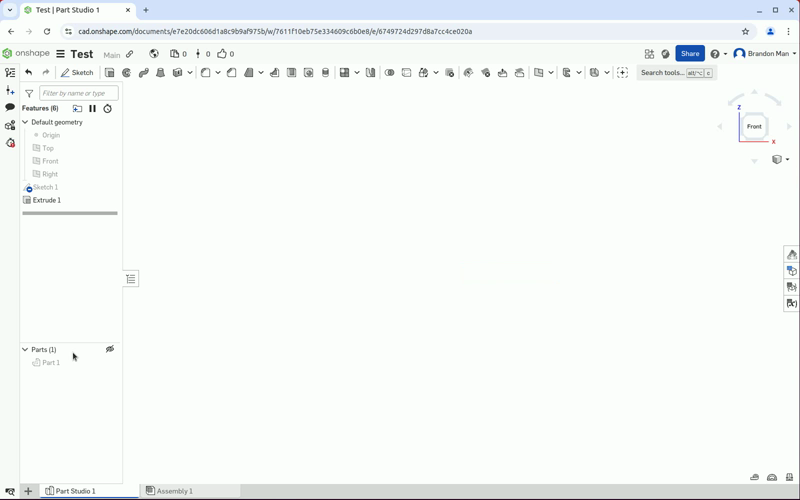
key(space)
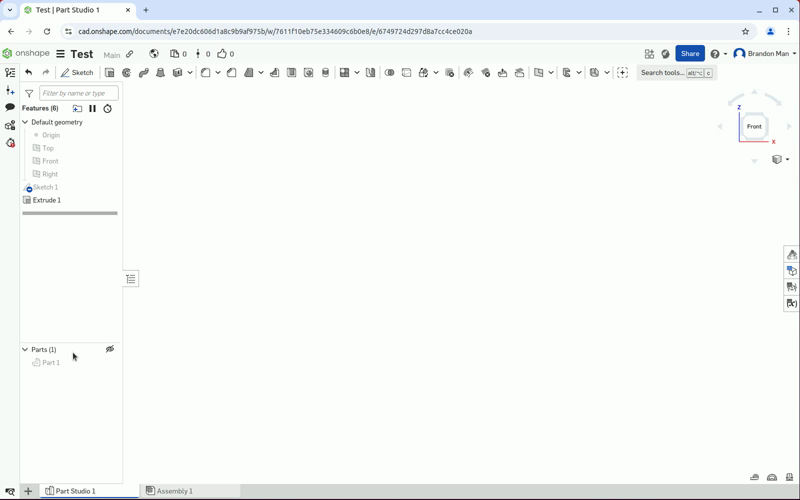
key_down(shift)
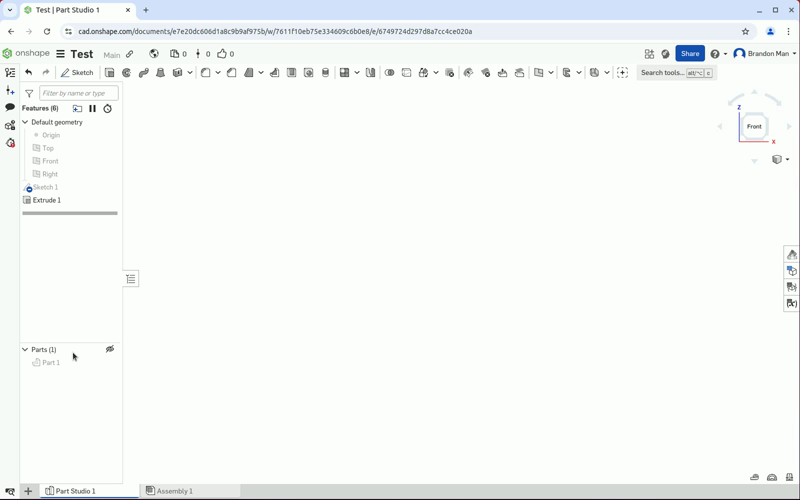
key(down)
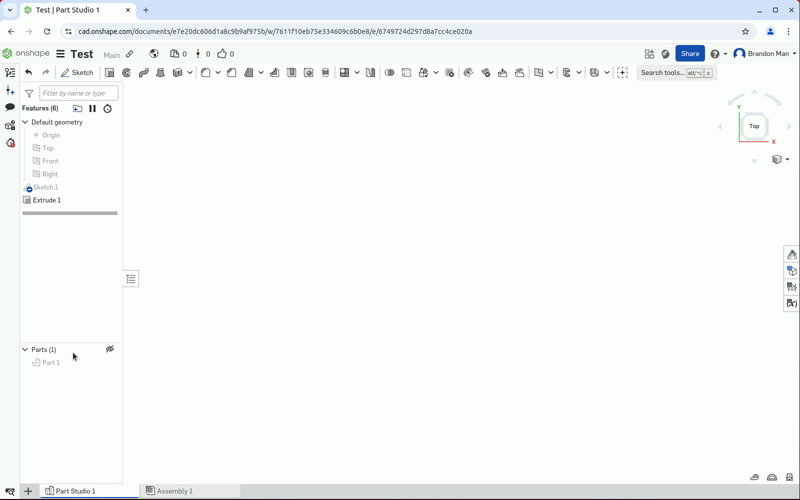
key_up(shift)
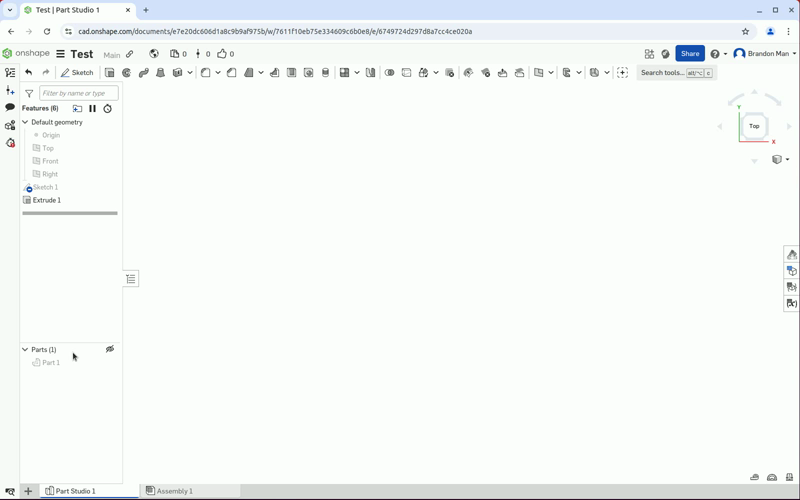
mouse_move(73, 352)
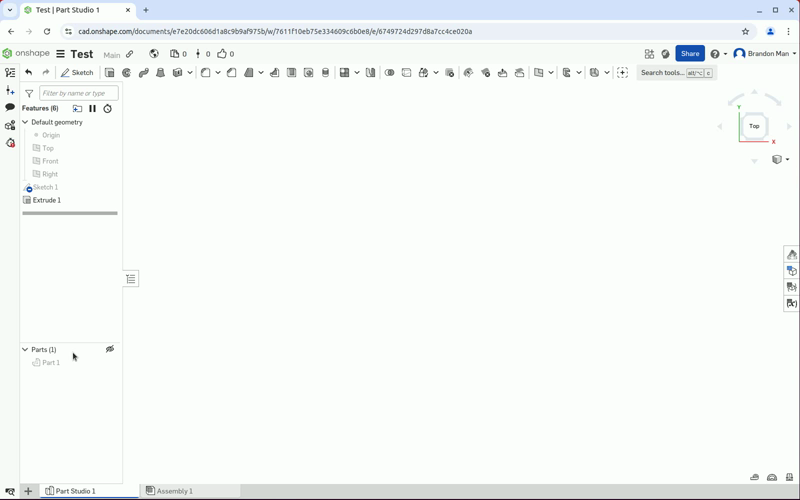
key(shift+y)
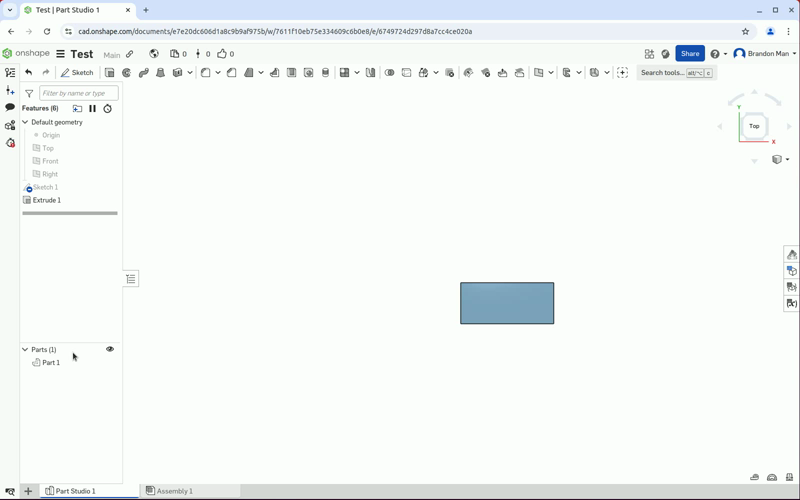
mouse_move(541, 75)
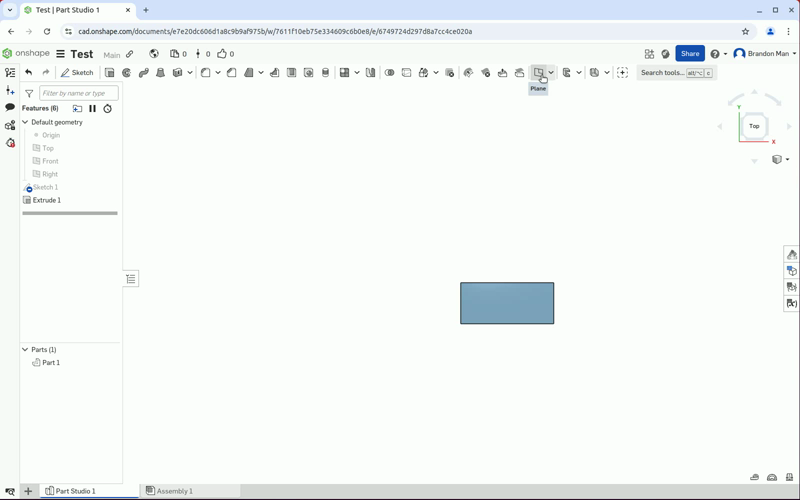
click(541, 75)
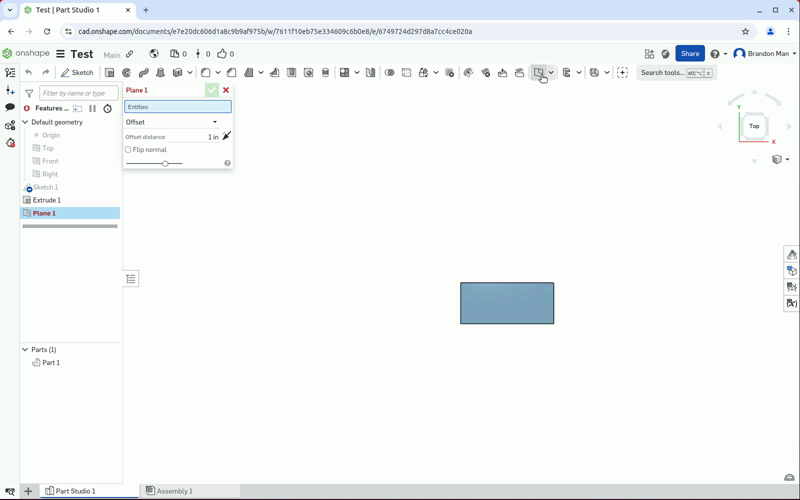
mouse_move(73, 150)
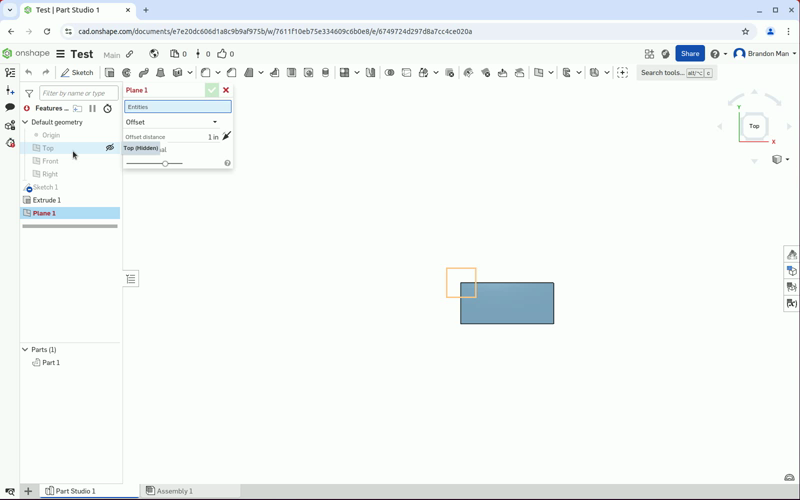
click(73, 150)
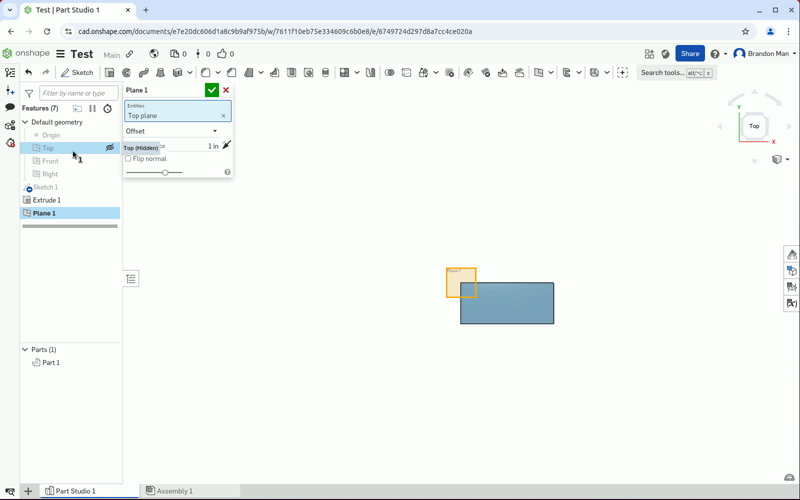
key(tab, 2)
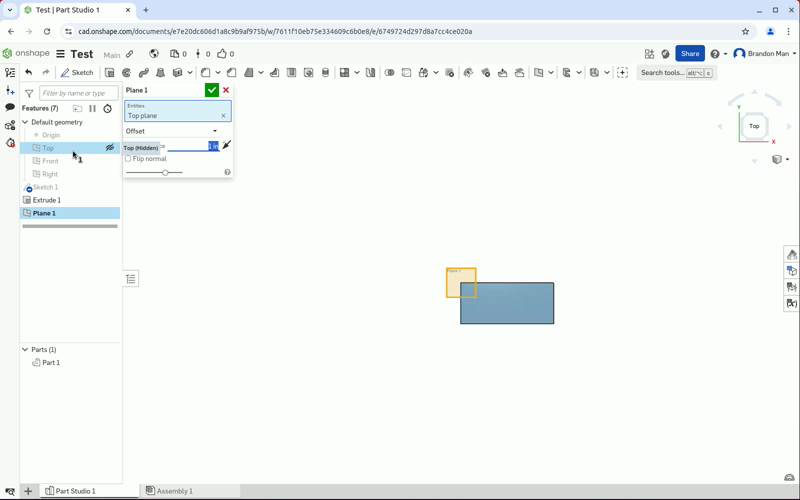
text(4.098)
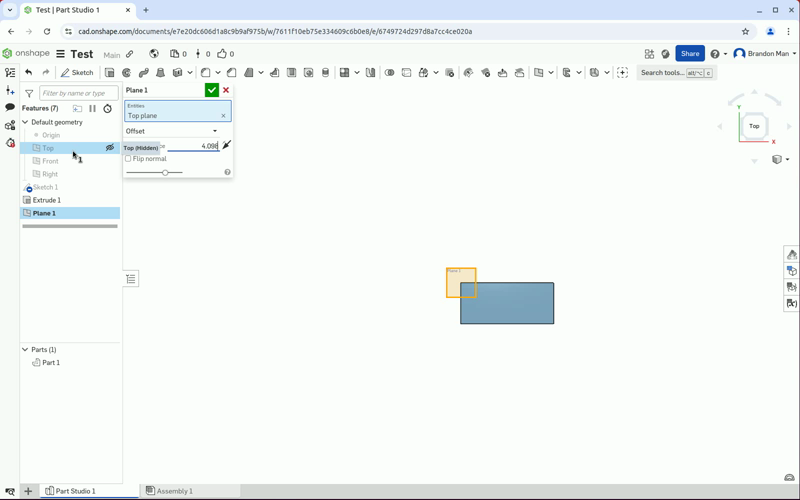
key(enter, 2)
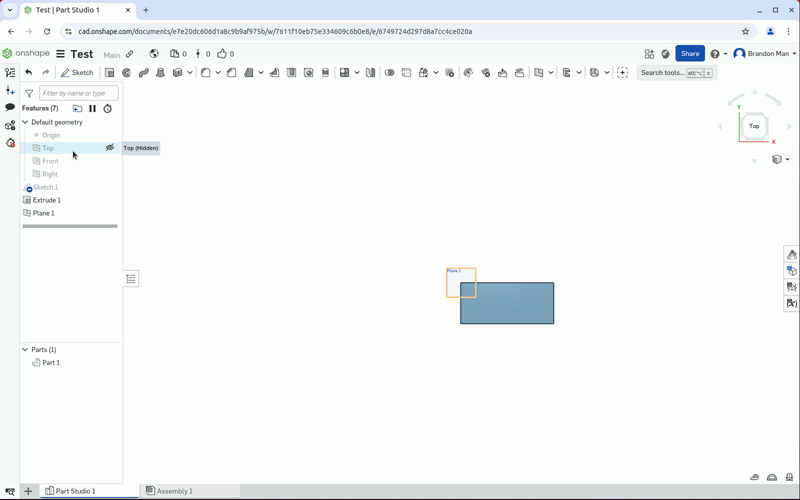
key(shift+s)
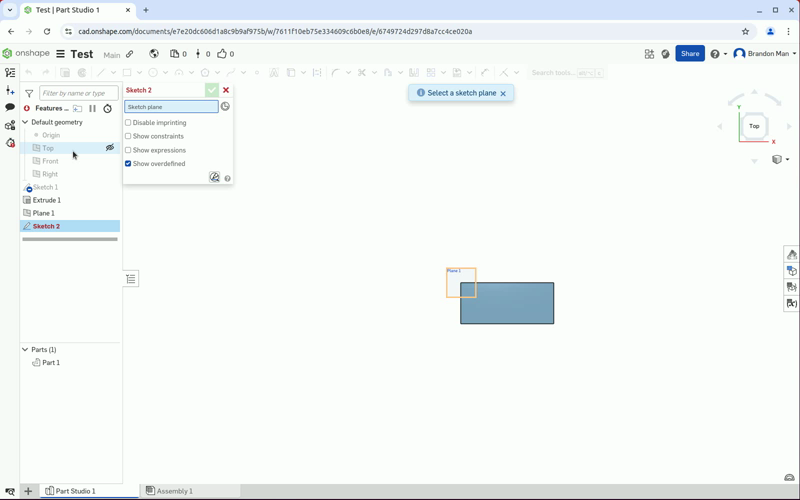
mouse_move(73, 215)
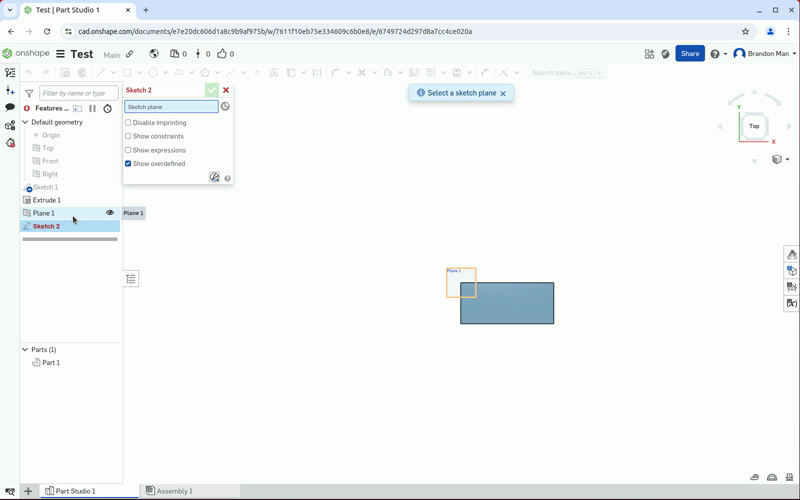
click(73, 215)
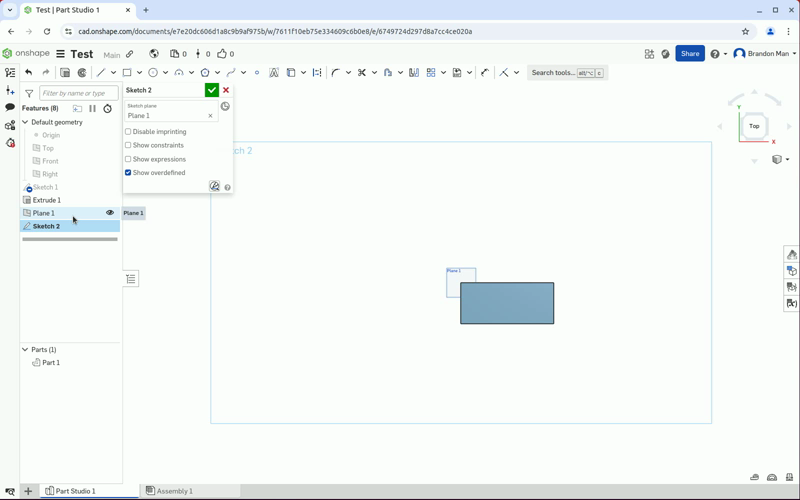
mouse_move(73, 352)
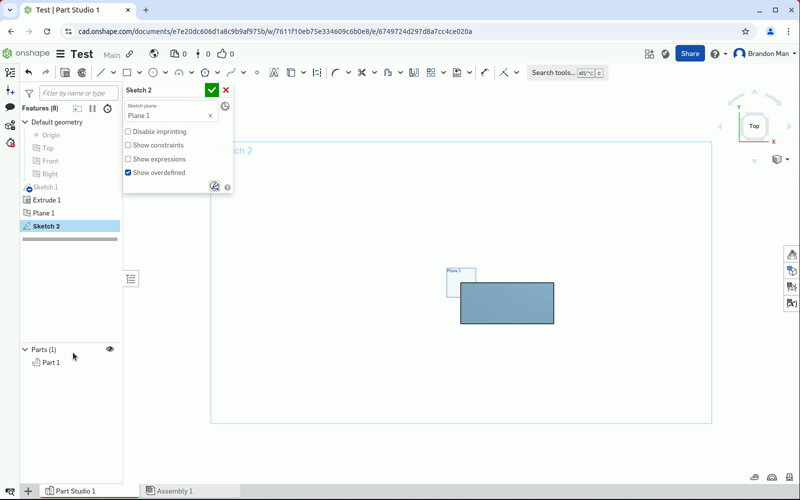
key(y)
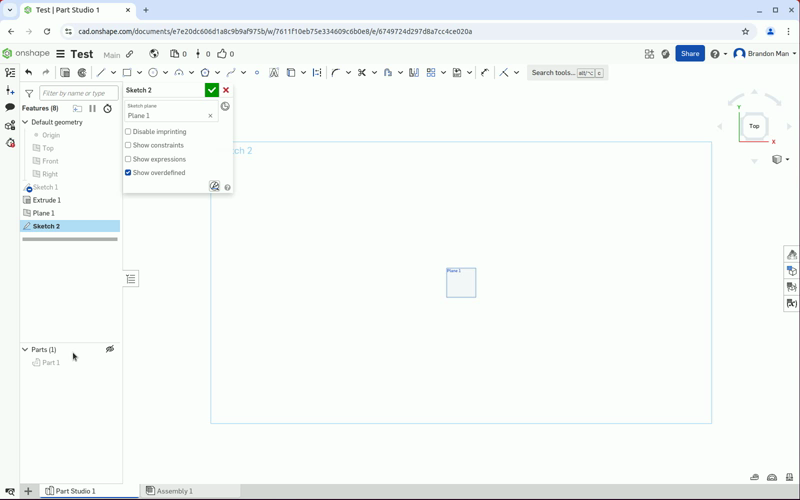
key(c)
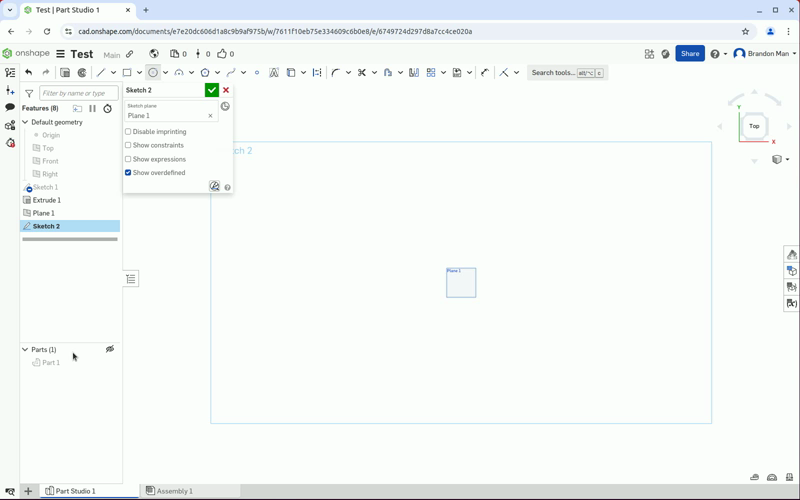
key_down(shift)
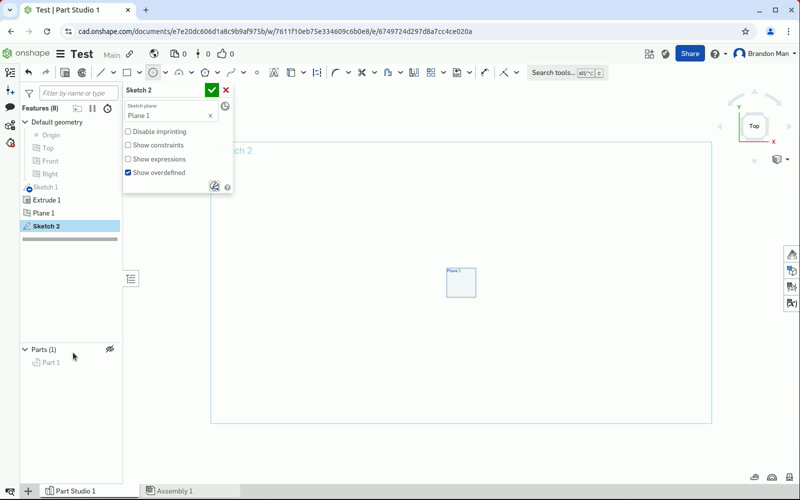
mouse_move(481, 303)
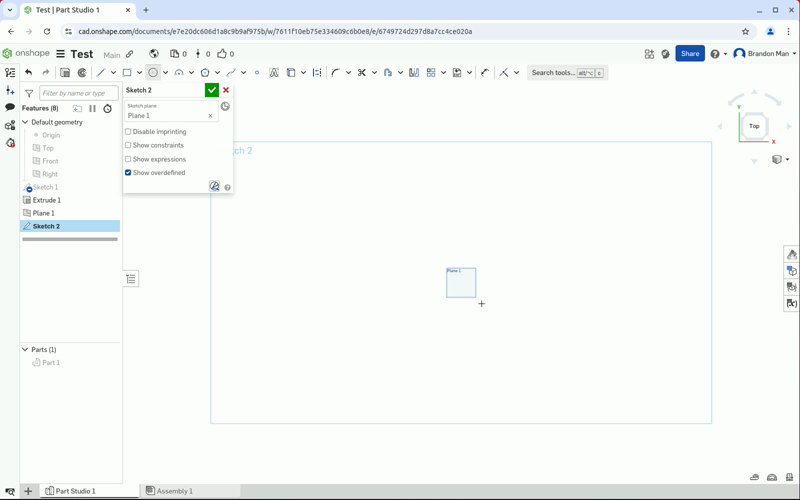
click(481, 303)
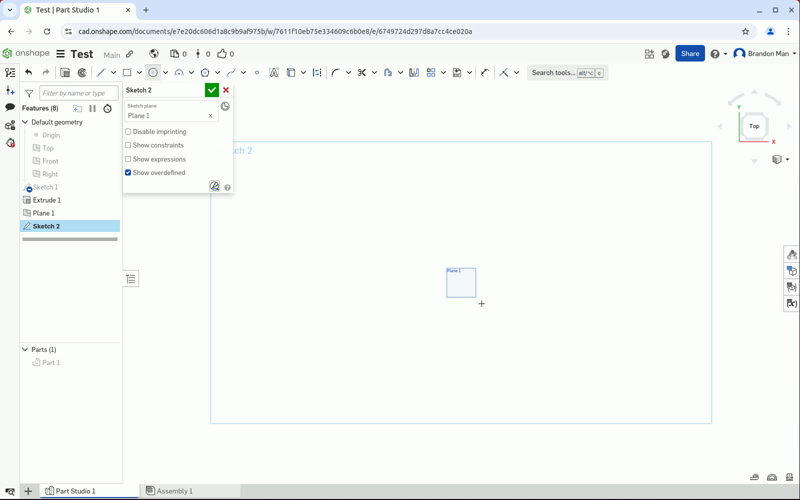
key_up(shift)
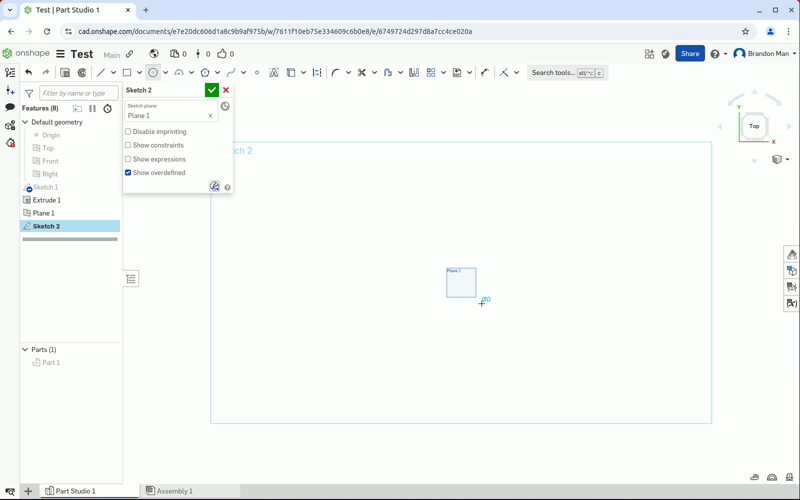
mouse_move(502, 303)
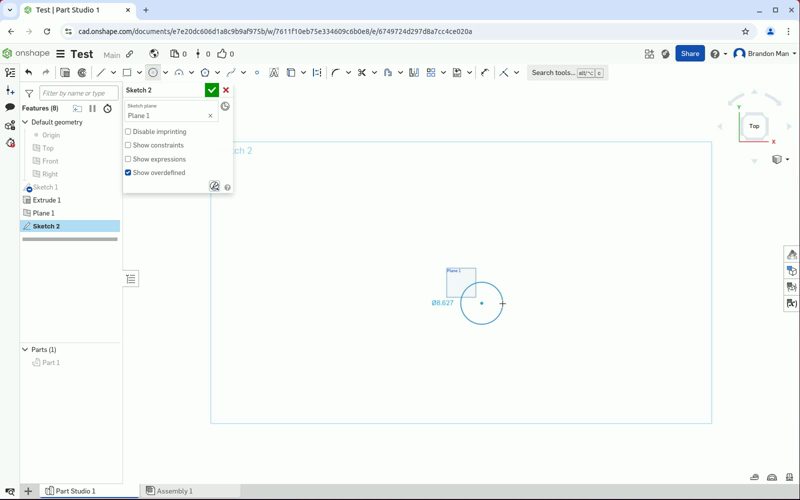
click(502, 303)
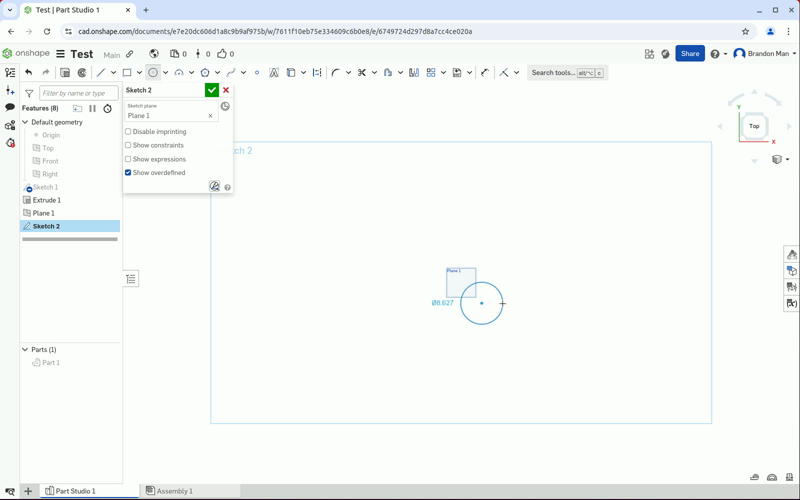
key(esc)
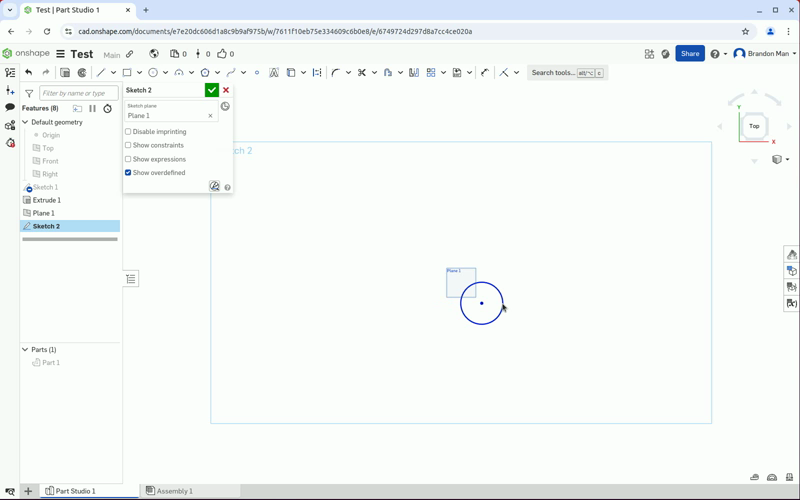
key(c)
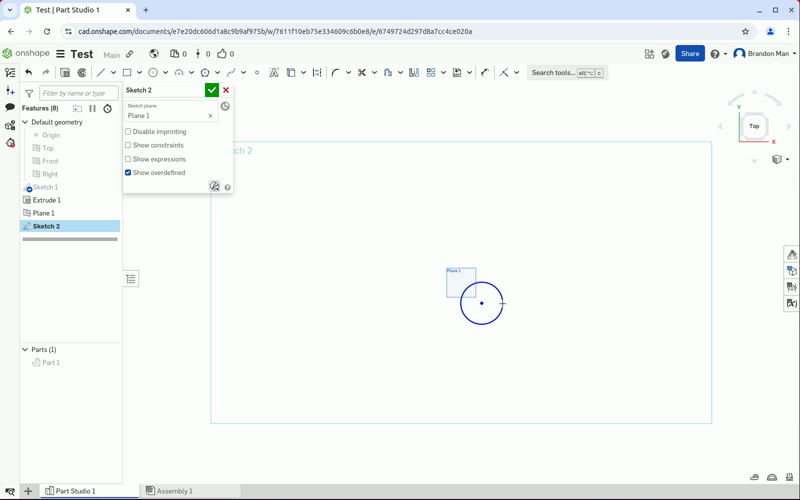
key_down(shift)
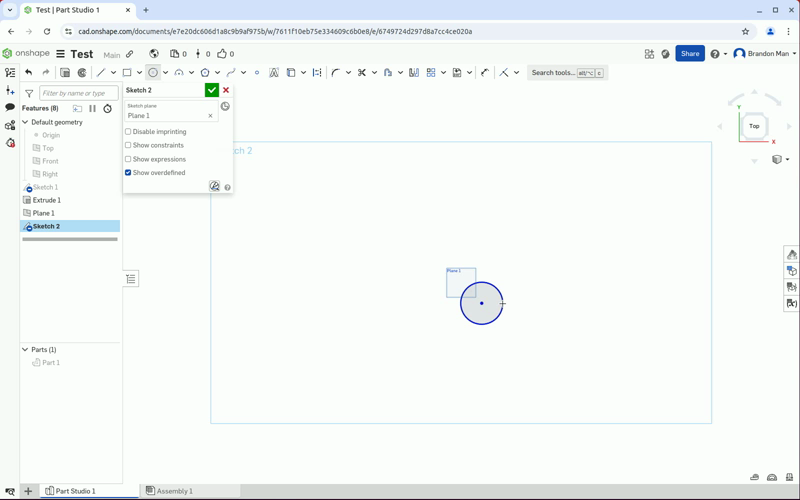
mouse_move(481, 303)
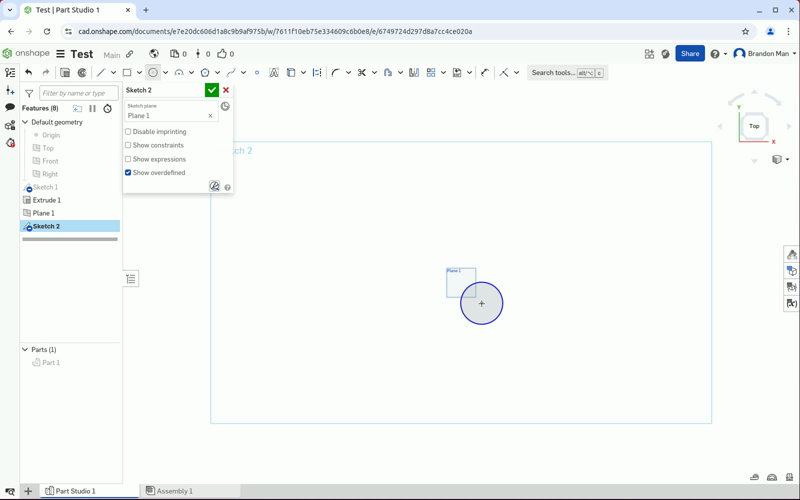
click(481, 303)
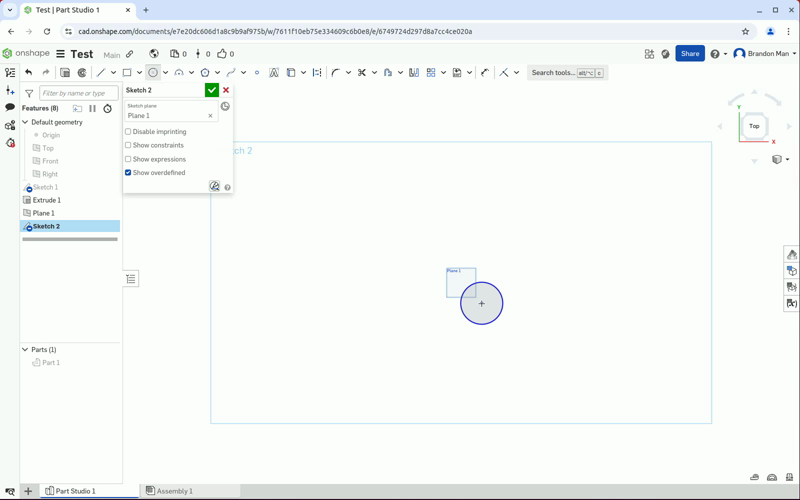
key_up(shift)
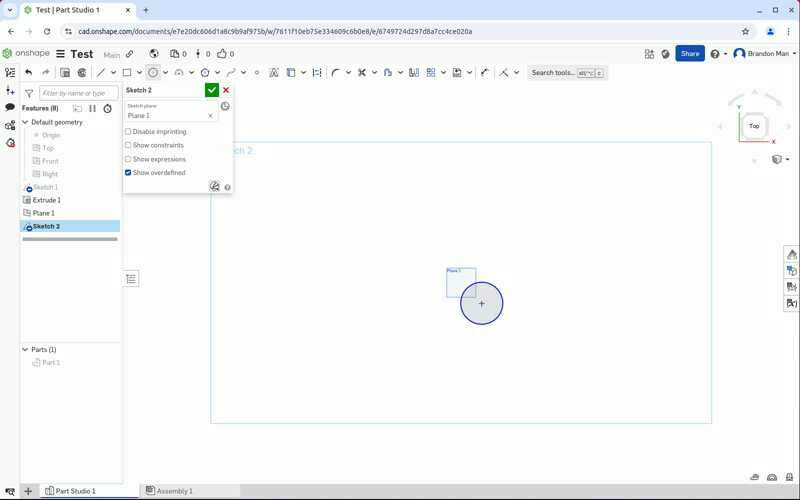
mouse_move(492, 303)
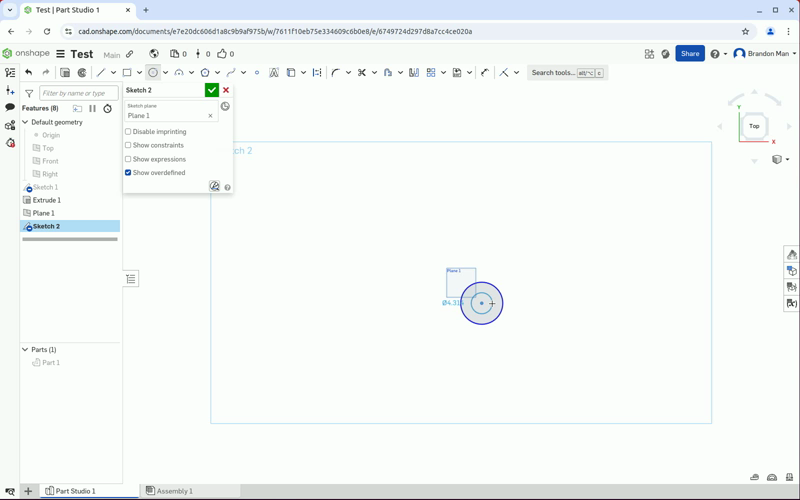
click(492, 303)
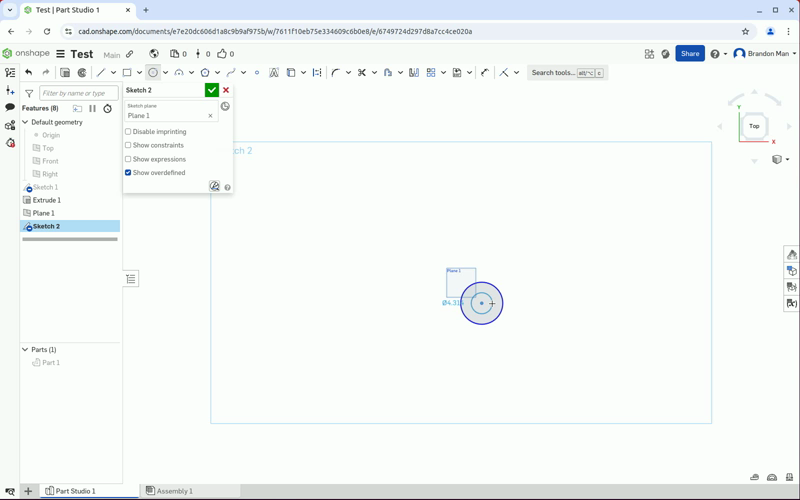
key(esc)
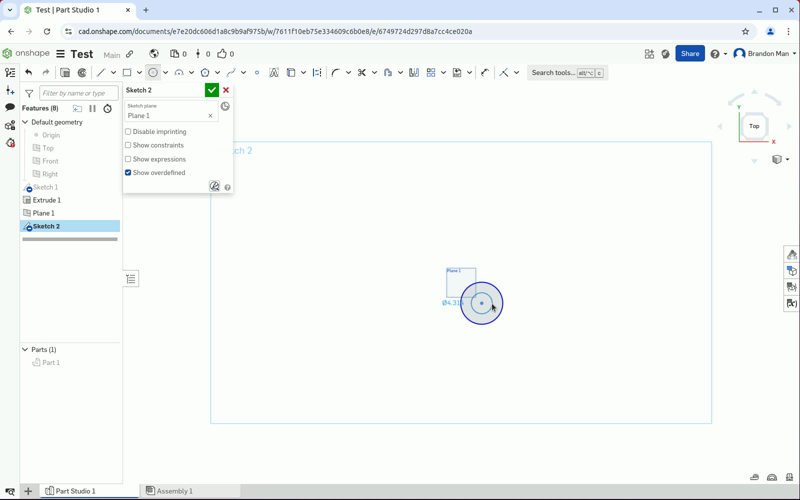
mouse_move(491, 316)
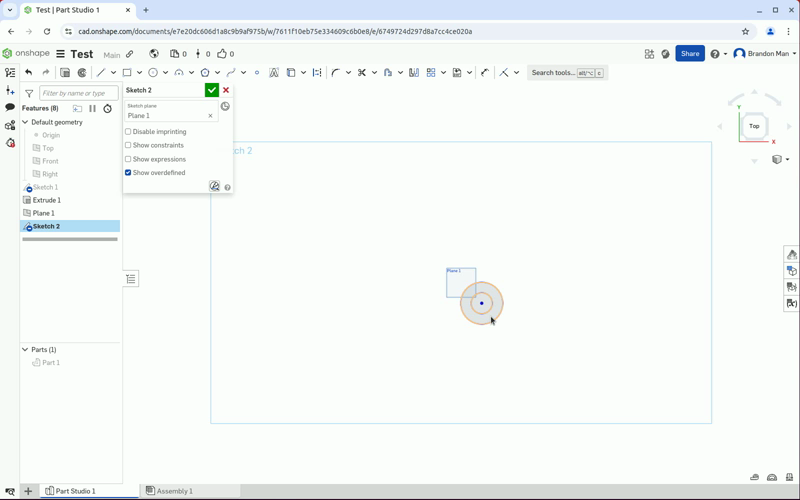
scroll(6)
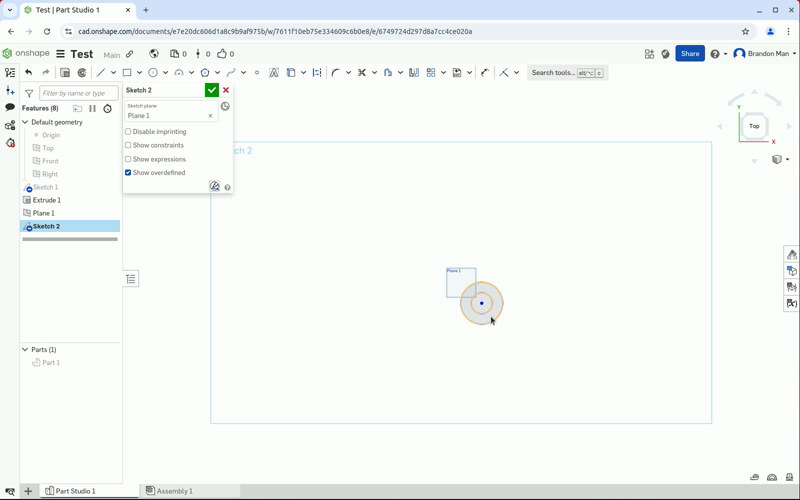
scroll(6)
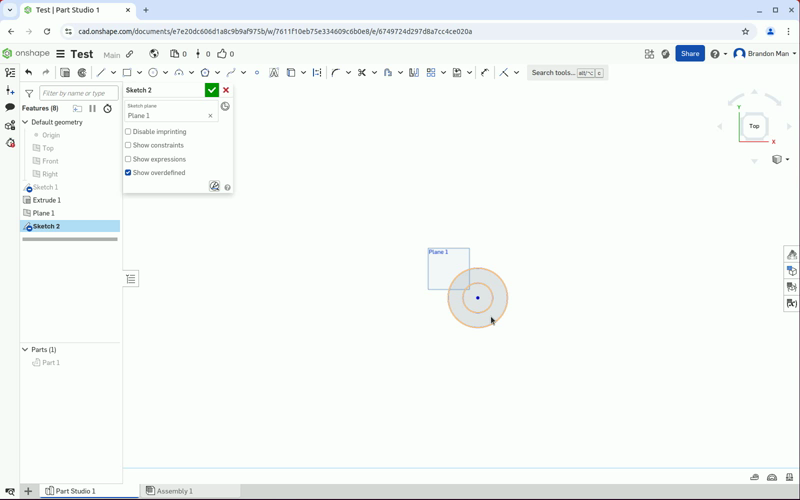
scroll(6)
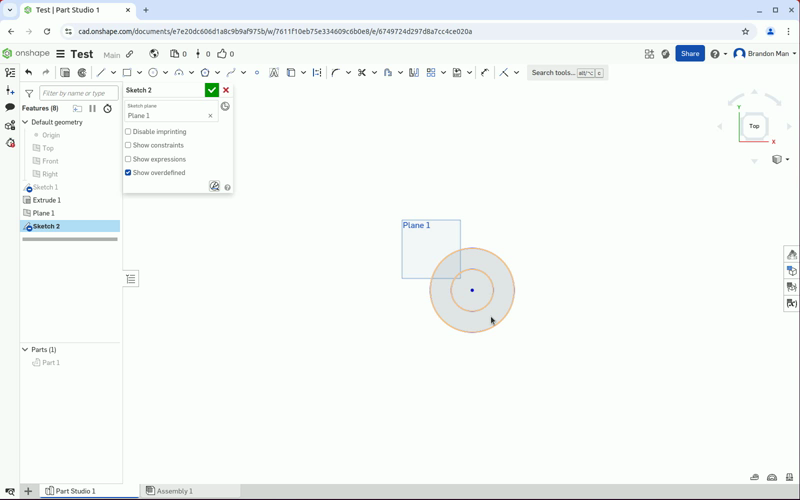
scroll(6)
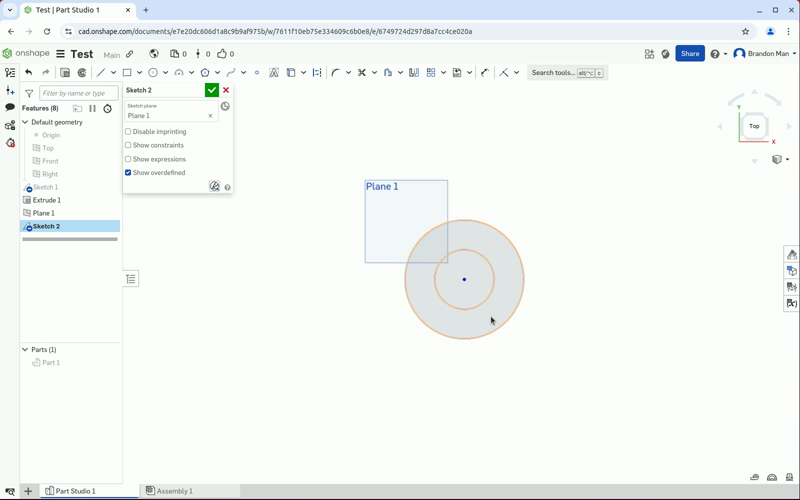
scroll(6)
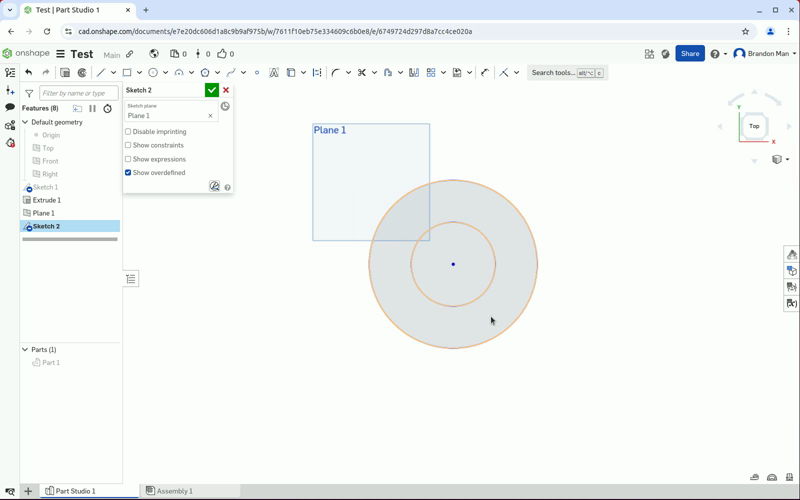
scroll(6)
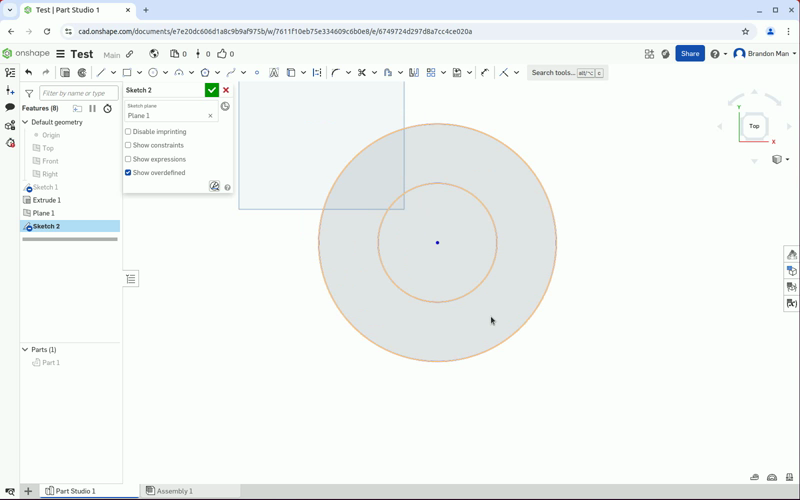
scroll(6)
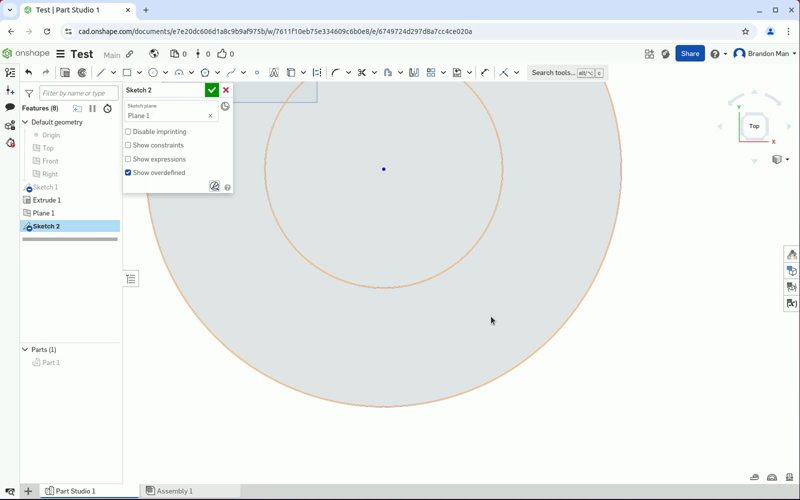
click(491, 316)
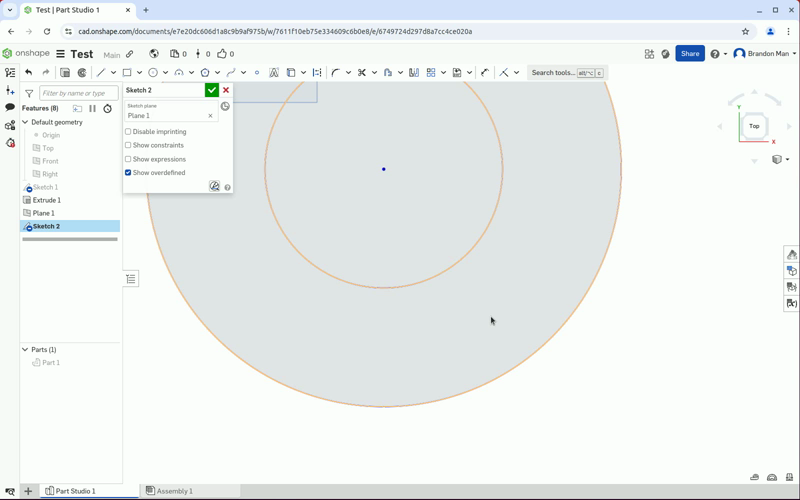
scroll(-6)
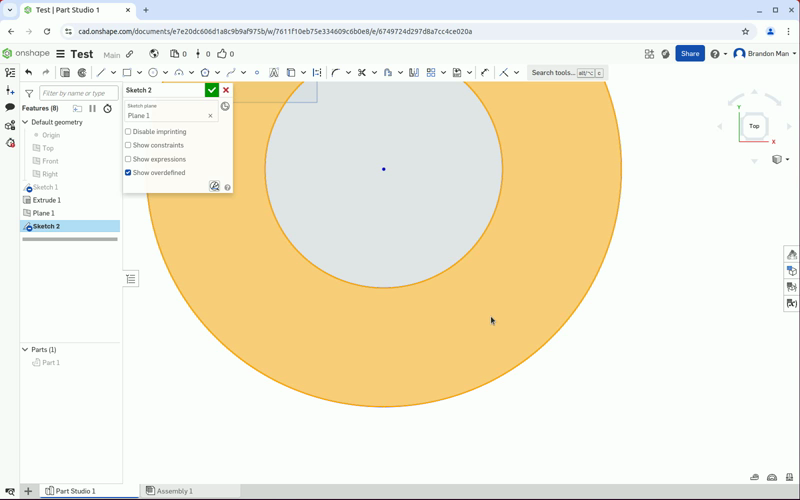
scroll(-6)
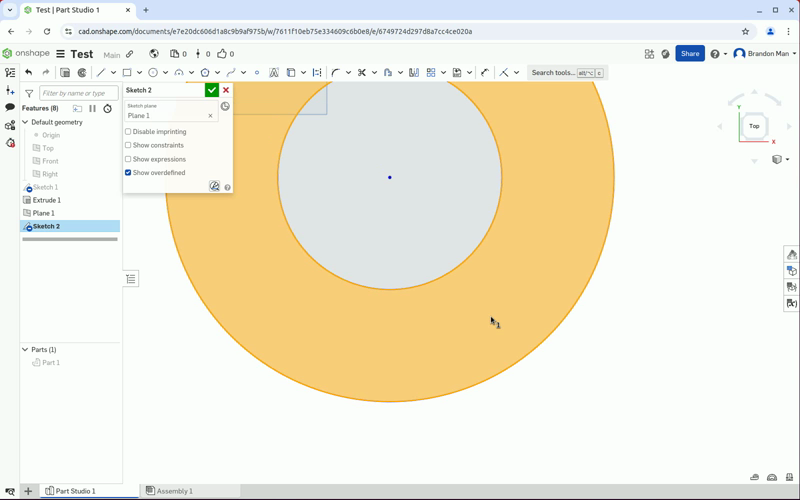
scroll(-6)
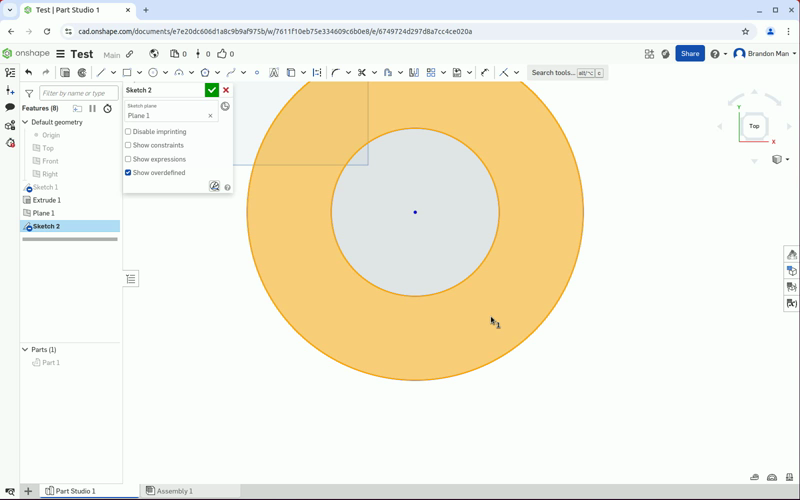
scroll(-6)
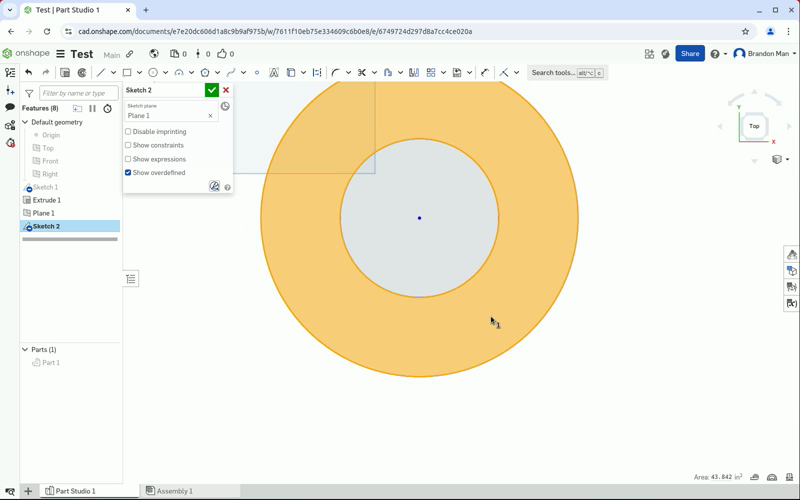
scroll(-6)
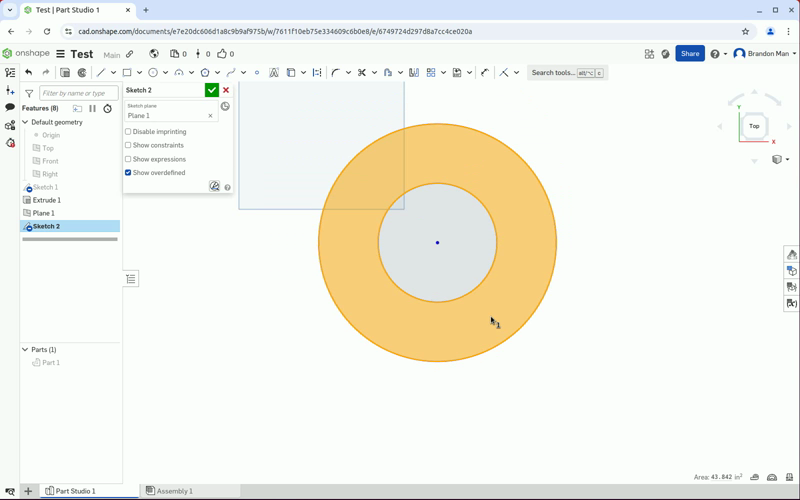
scroll(-6)
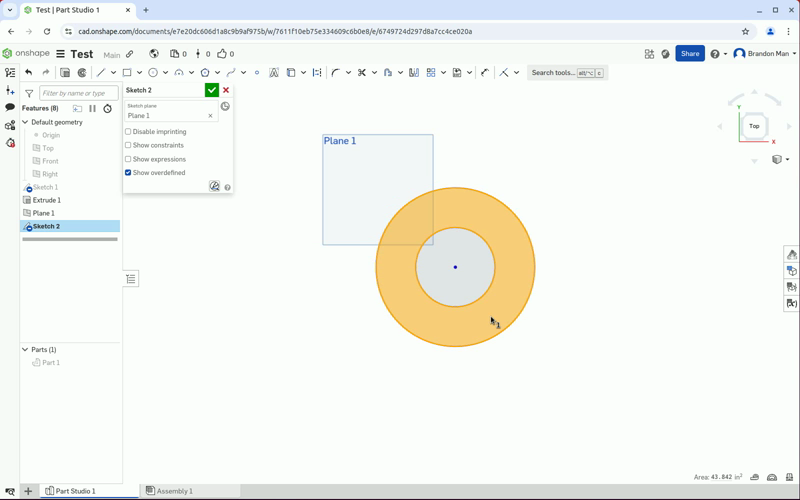
scroll(-6)
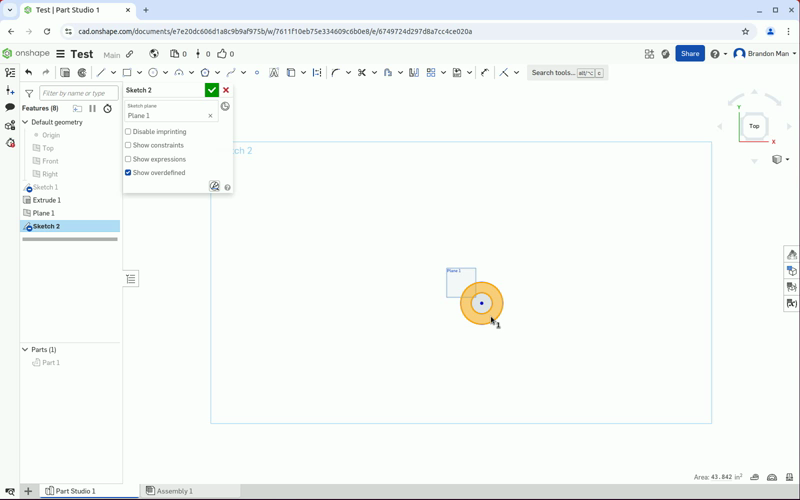
mouse_move(73, 352)
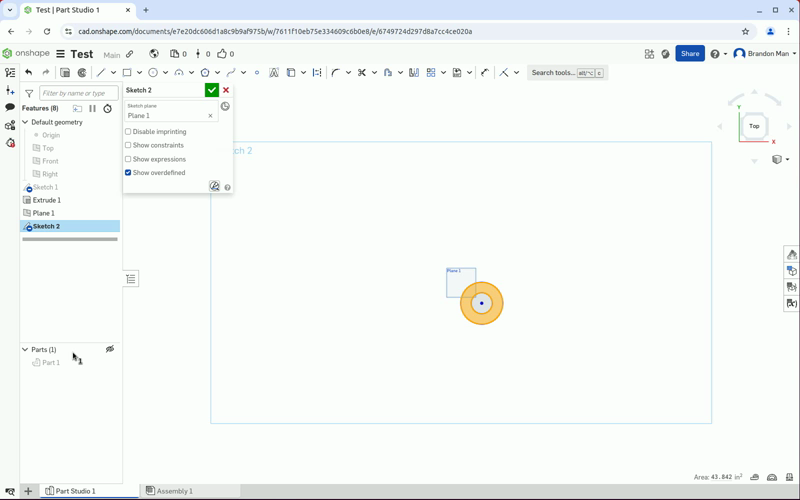
key(shift+y)
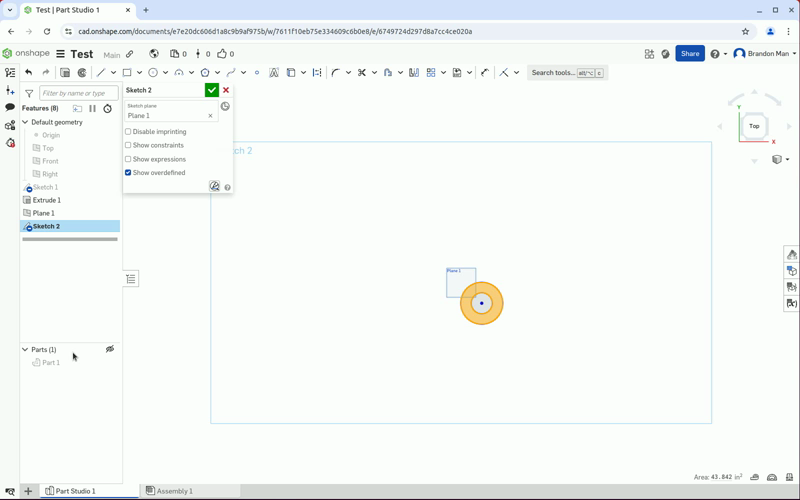
key(shift+e)
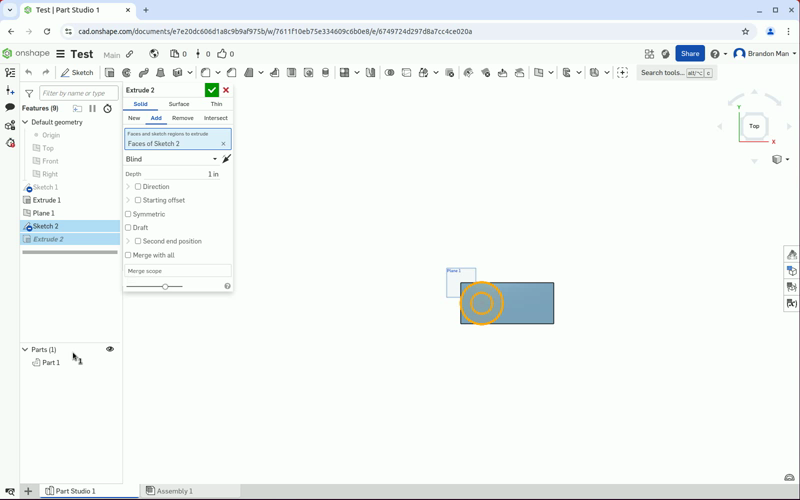
mouse_move(143, 106)
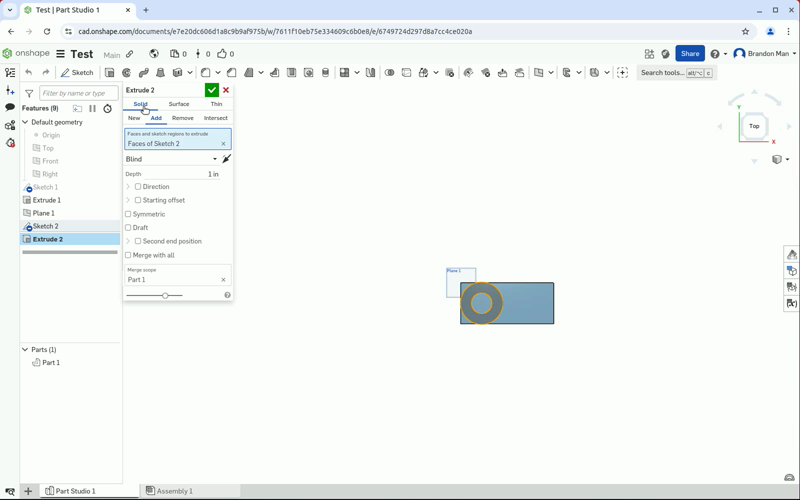
click(143, 106)
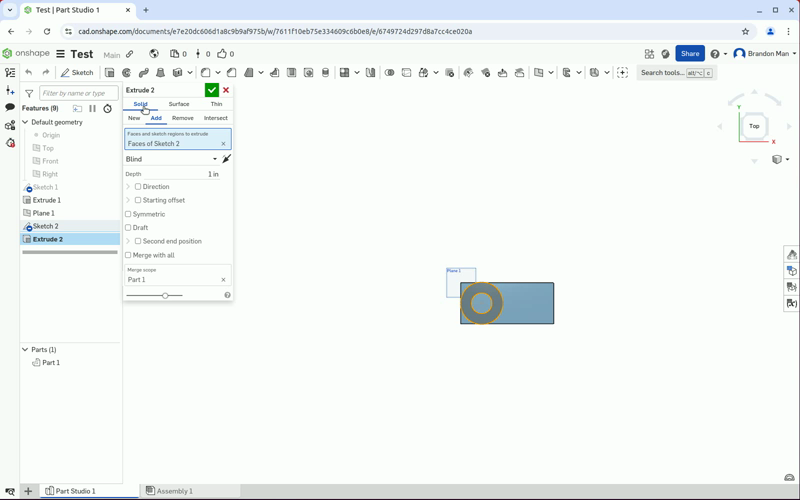
mouse_move(137, 120)
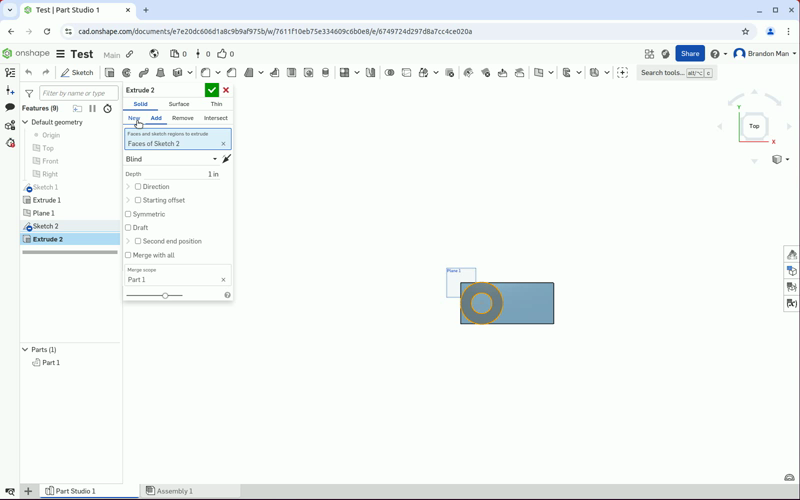
click(137, 120)
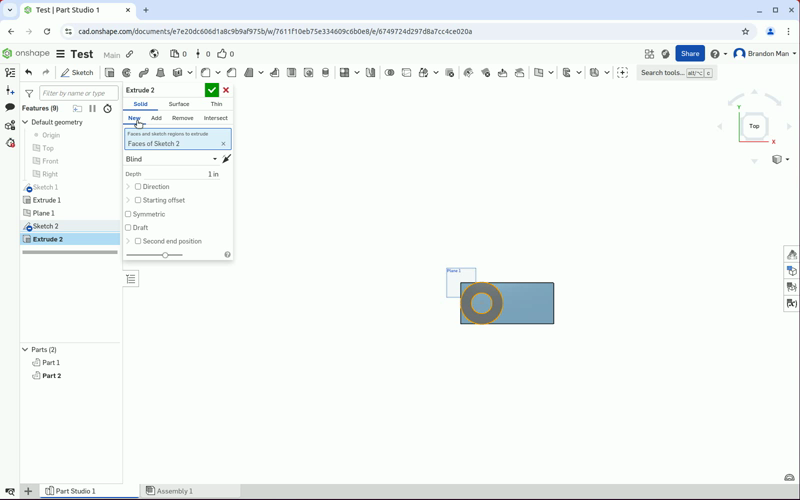
key(tab, 4)
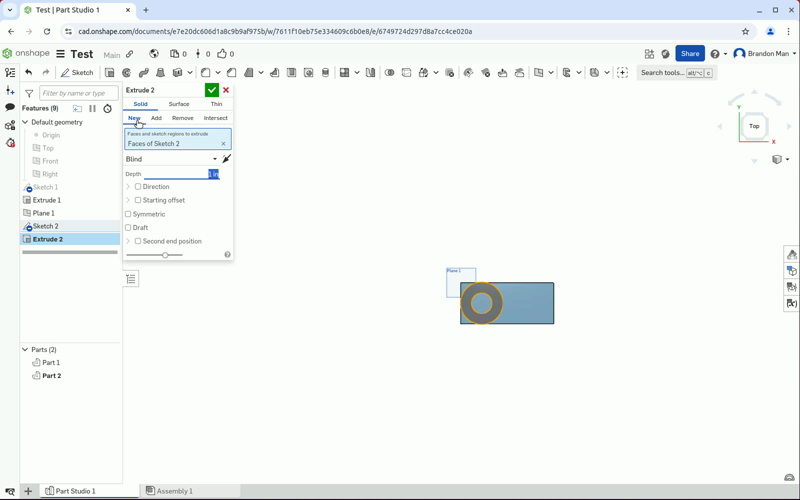
text(8.425)
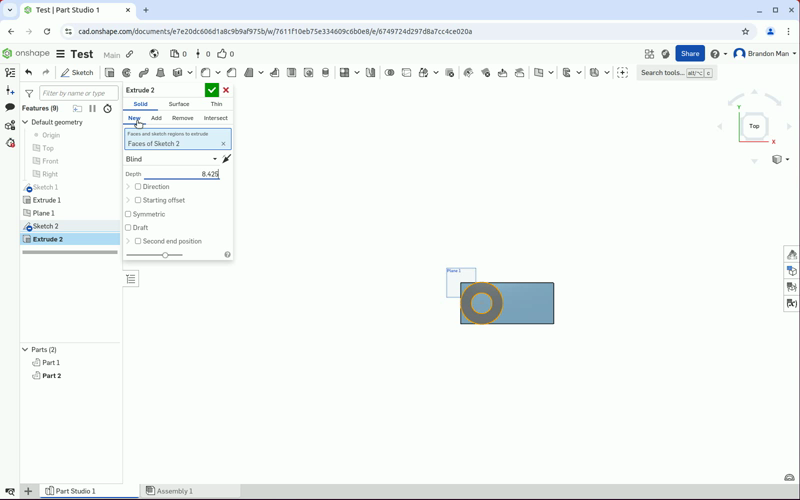
key(enter)
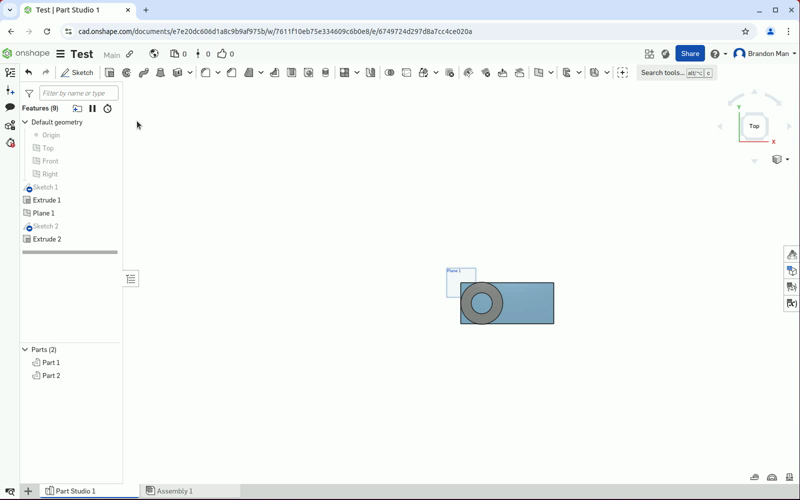
key(shift+h)
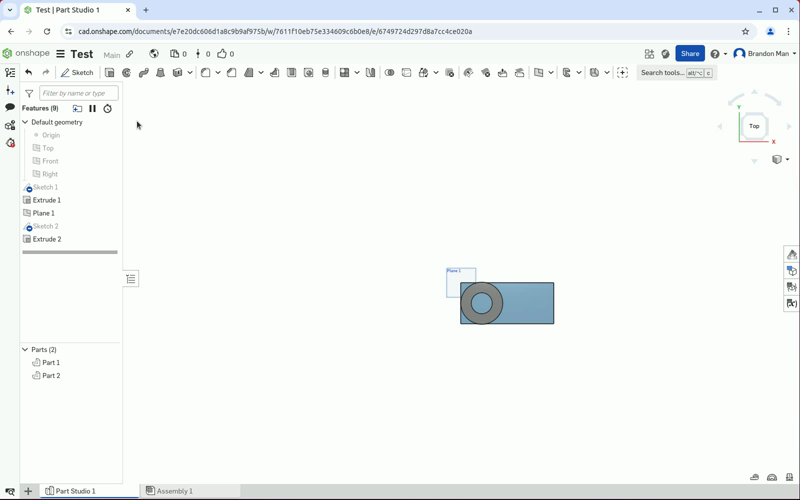
key(shift+h)
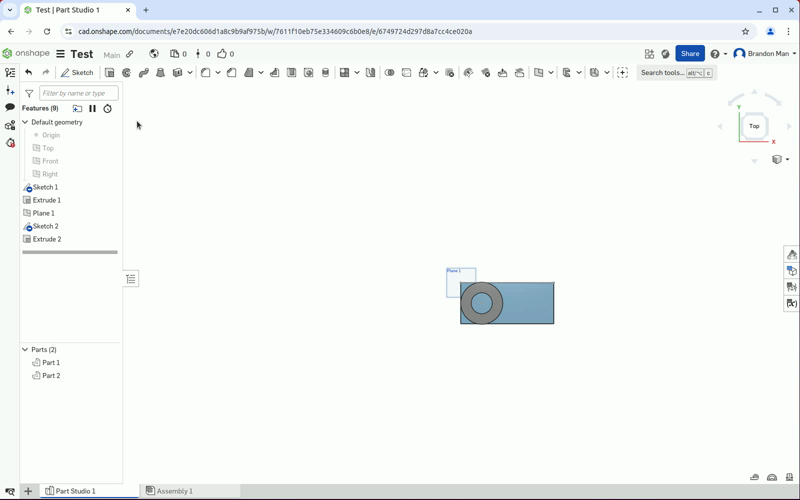
key(shift+7)
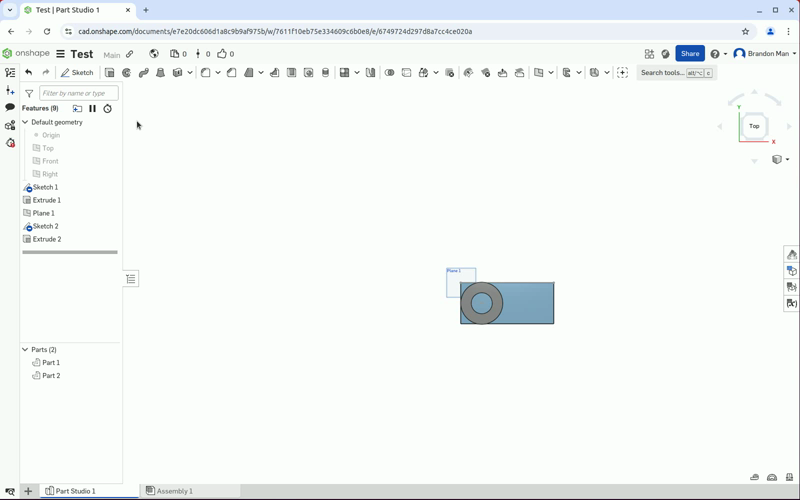
key(up, 3)
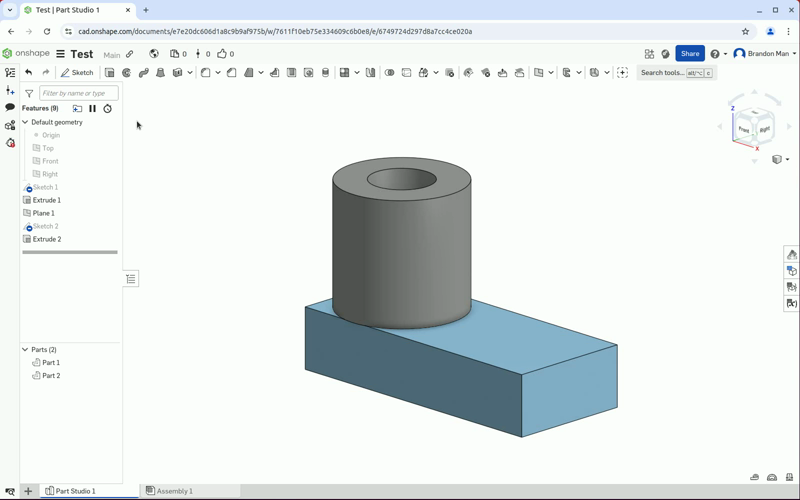
key(left, 3)
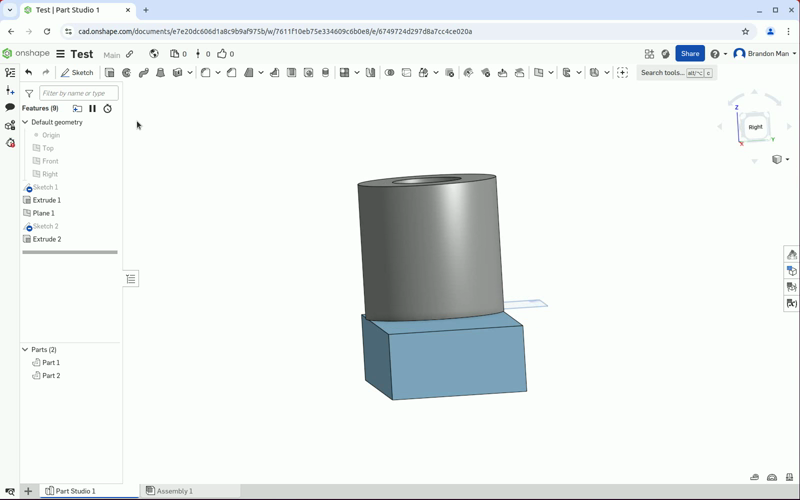
key(right, 3)
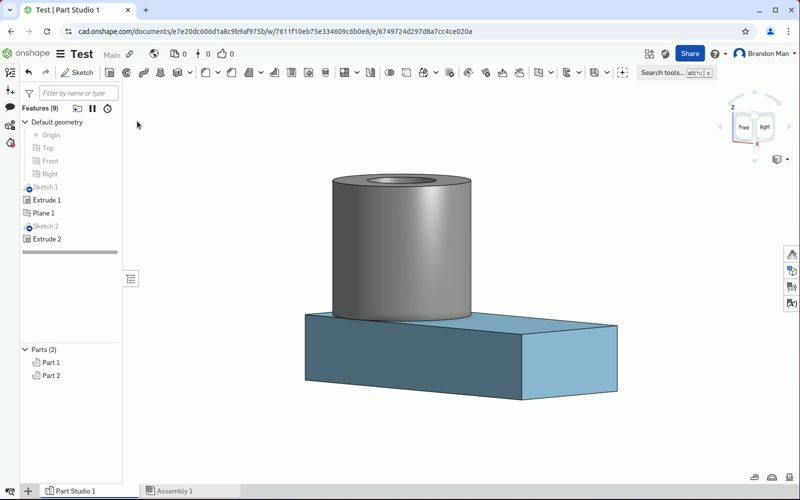
key(down, 3)
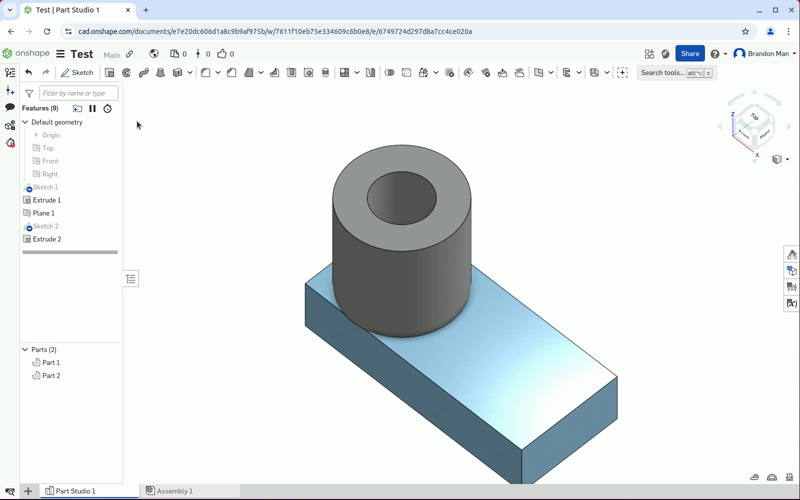
mouse_move(73, 189)
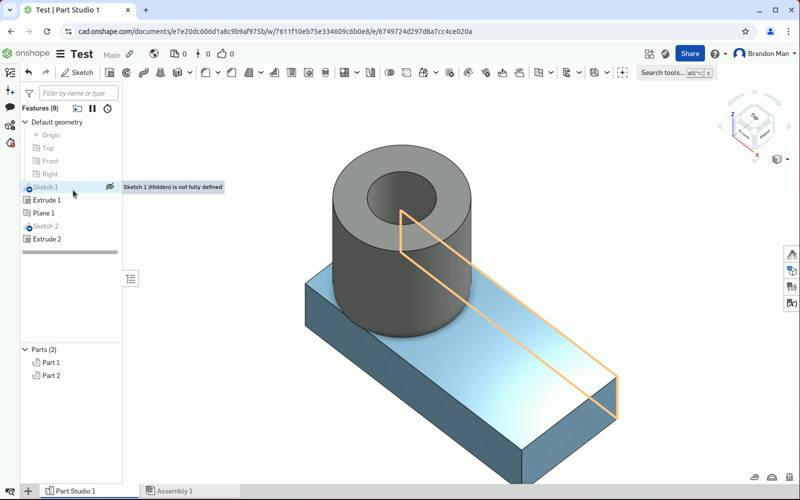
click(73, 189)